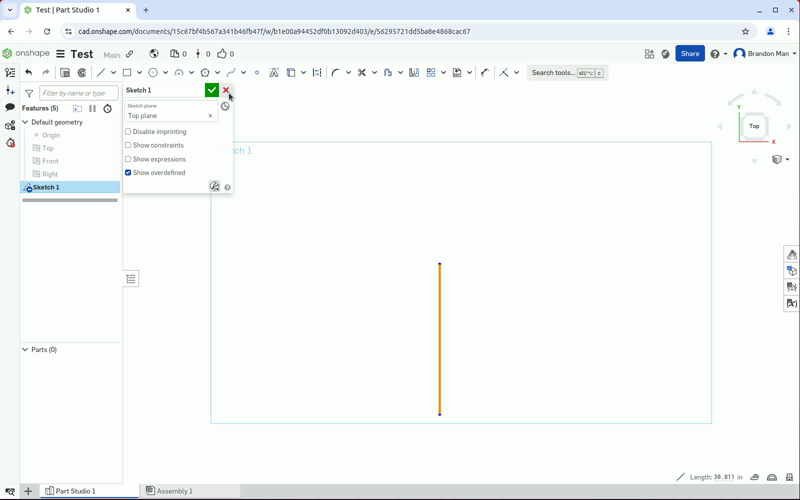
key(shift+h)
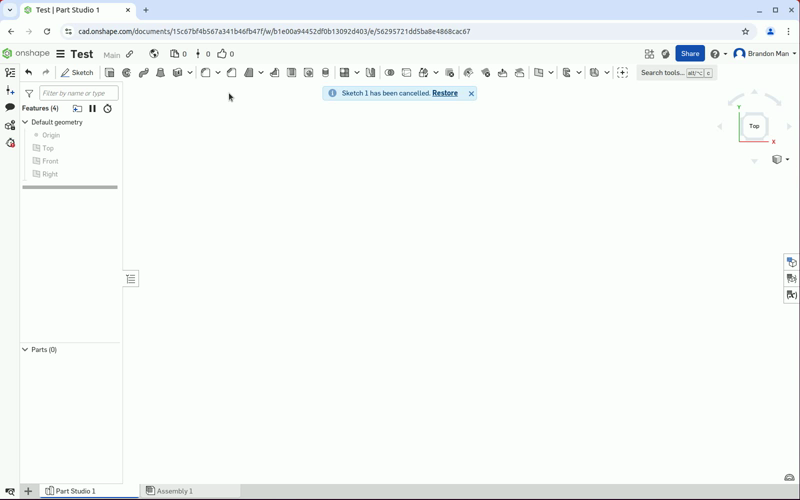
mouse_move(73, 352)
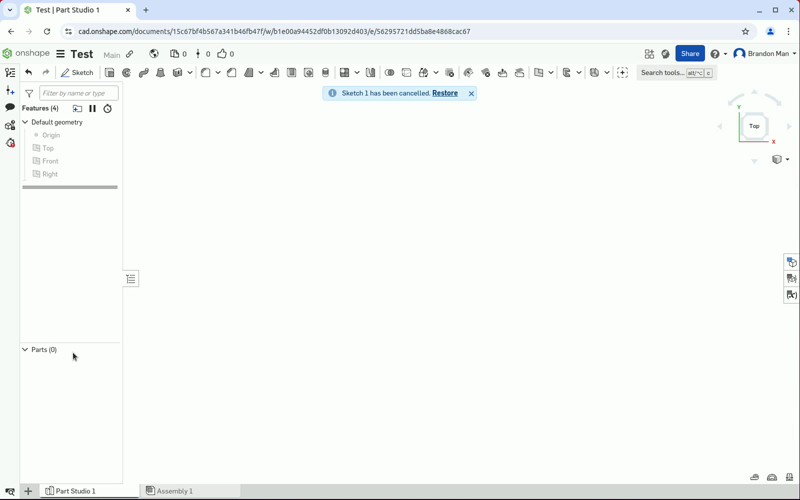
key(y)
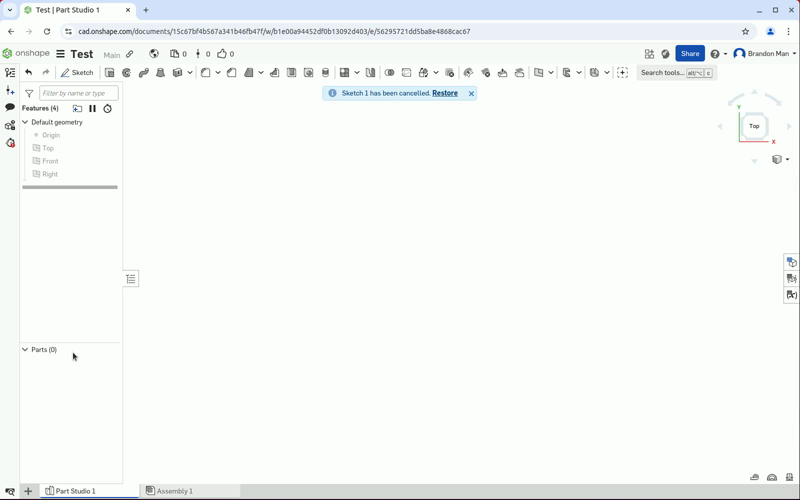
key(shift+p)
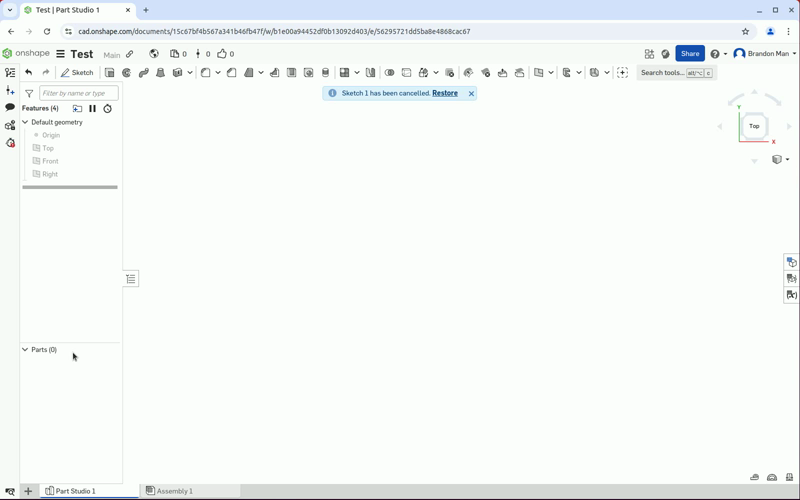
key(space)
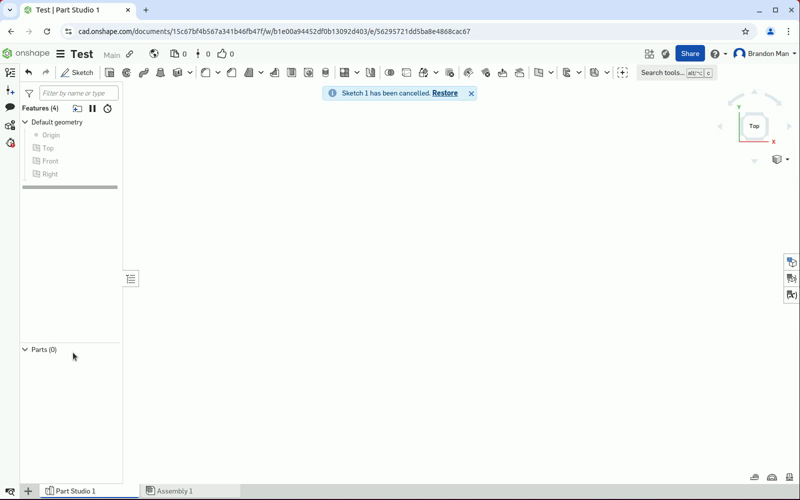
key_down(shift)
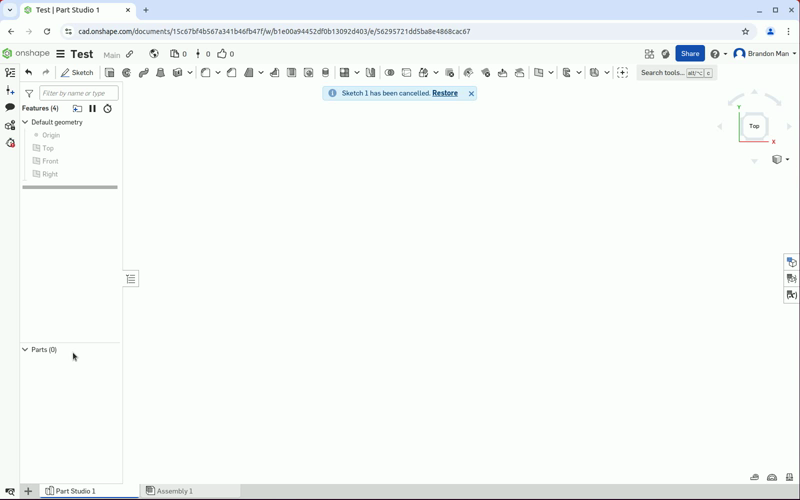
key(up)
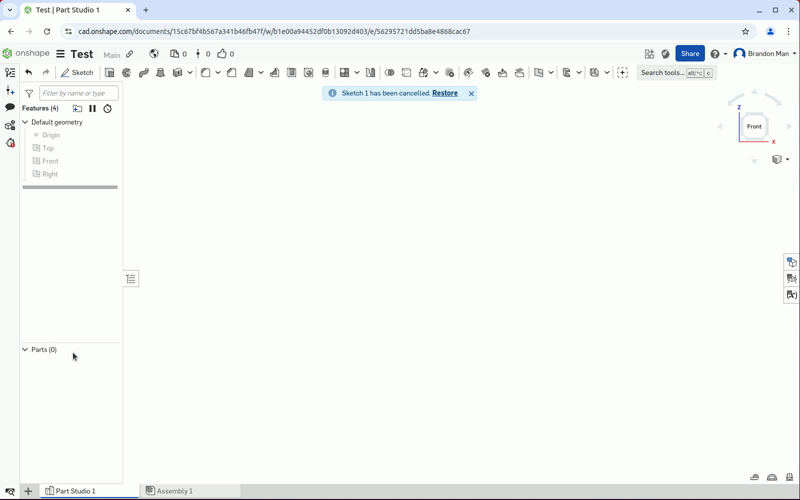
key_up(shift)
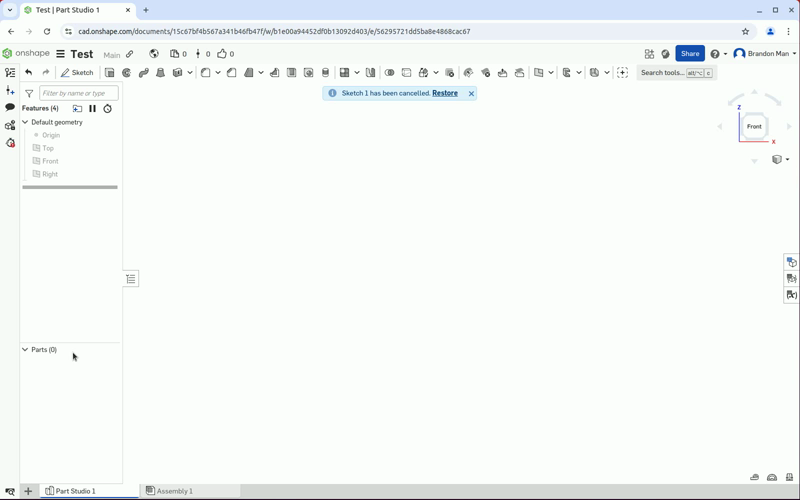
mouse_move(73, 352)
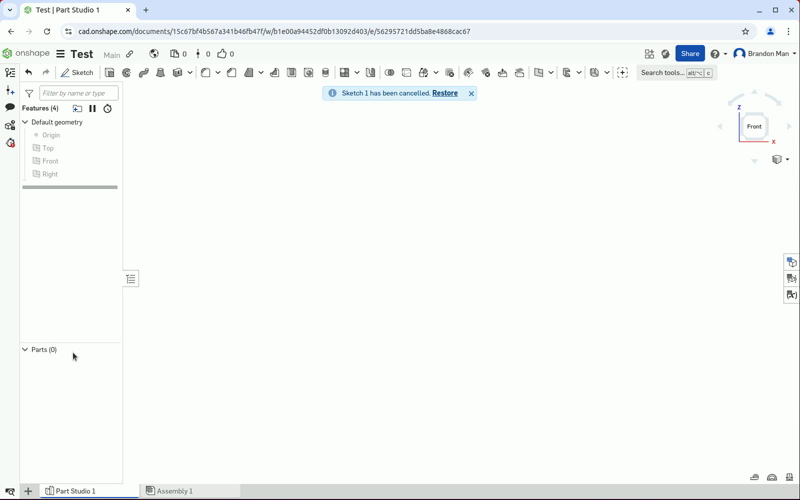
key(shift+y)
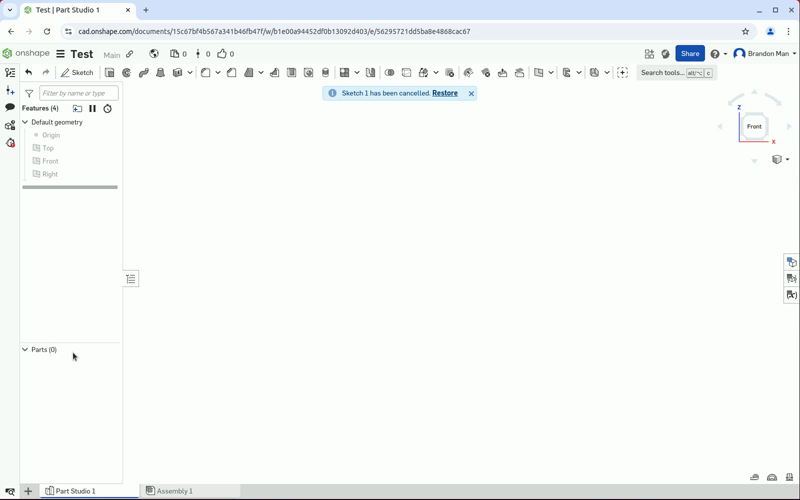
key(shift+s)
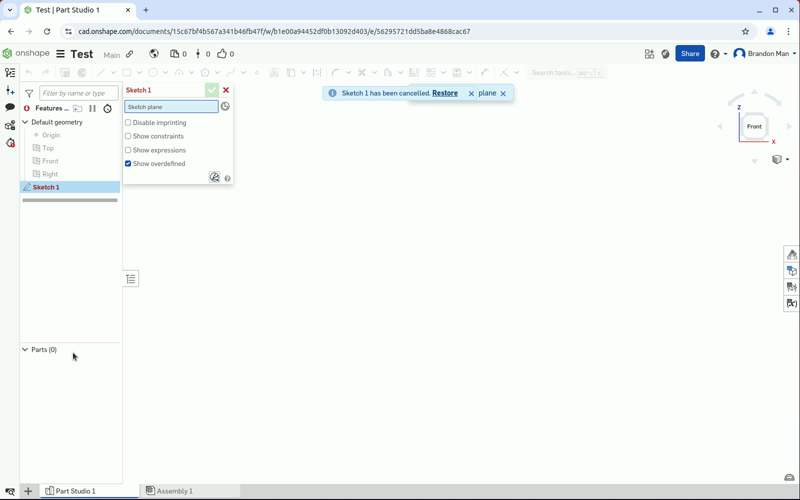
mouse_move(73, 163)
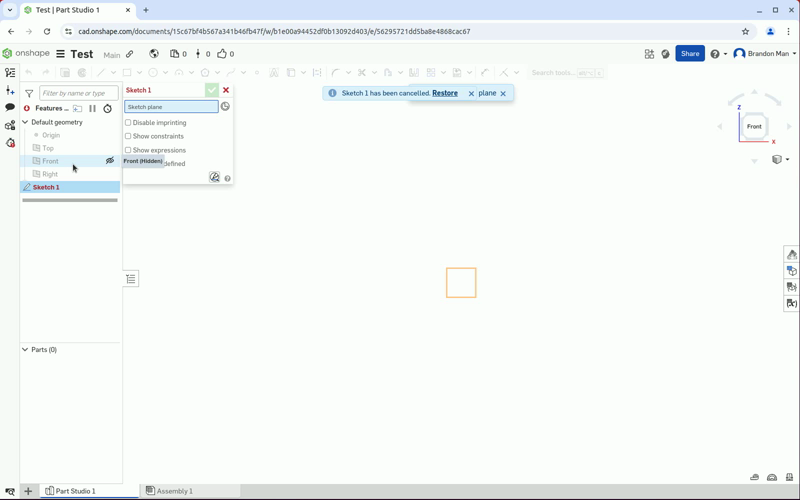
click(73, 163)
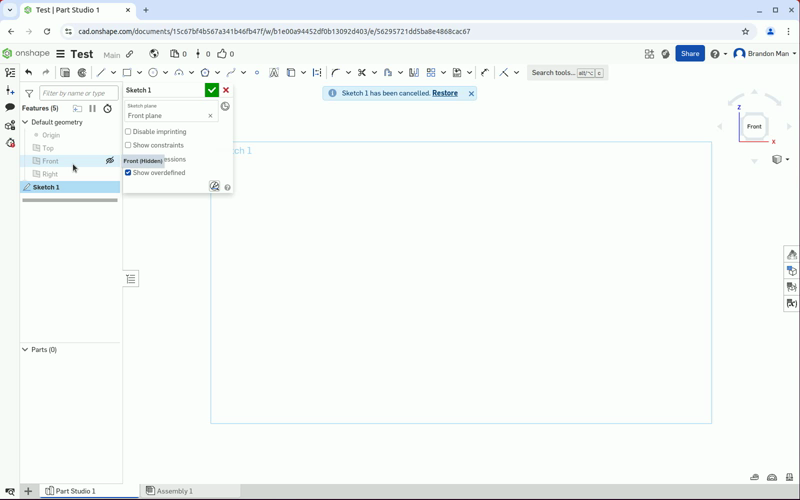
mouse_move(73, 352)
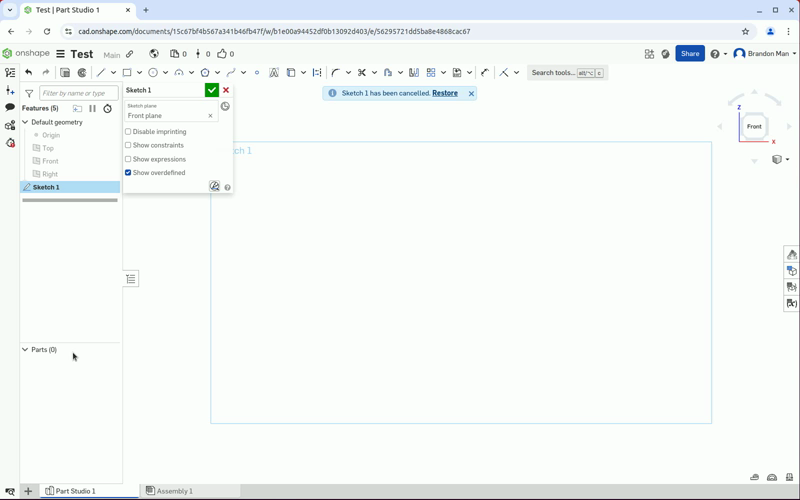
key(y)
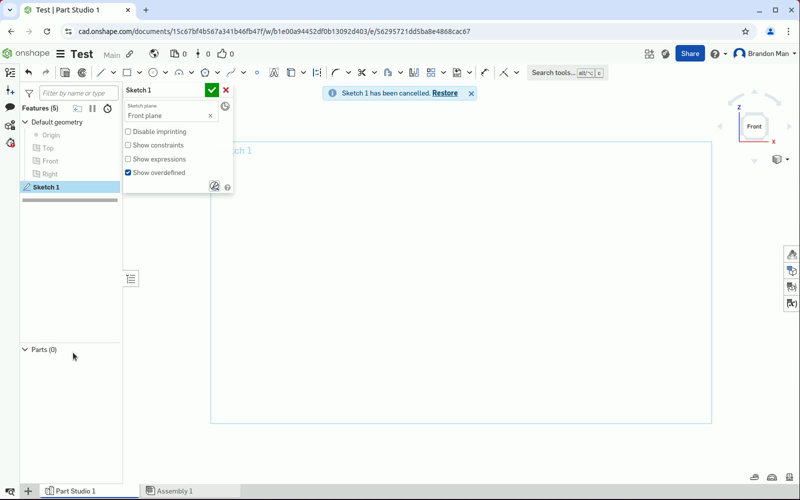
key(l)
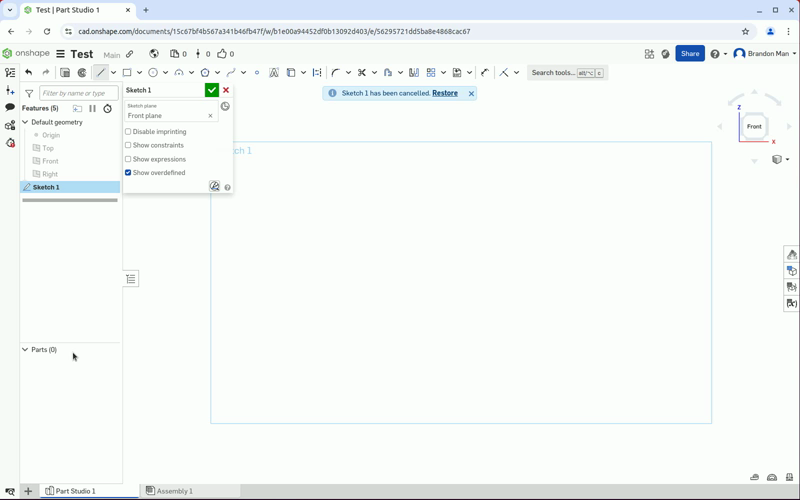
key_down(shift)
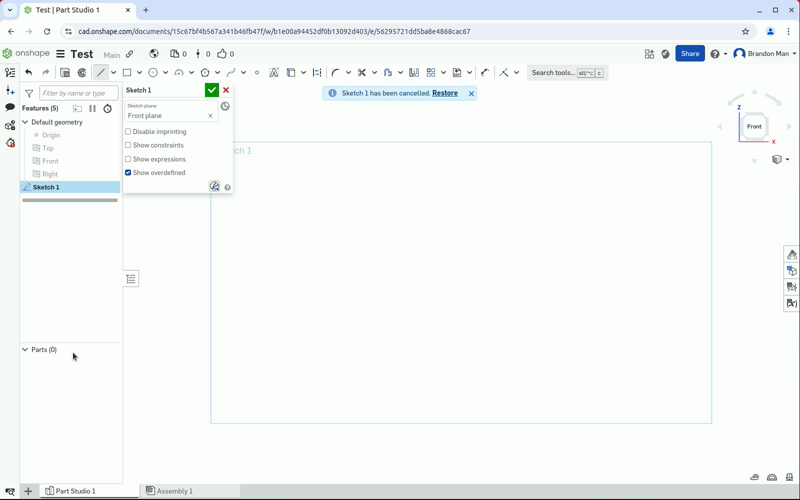
mouse_move(348, 232)
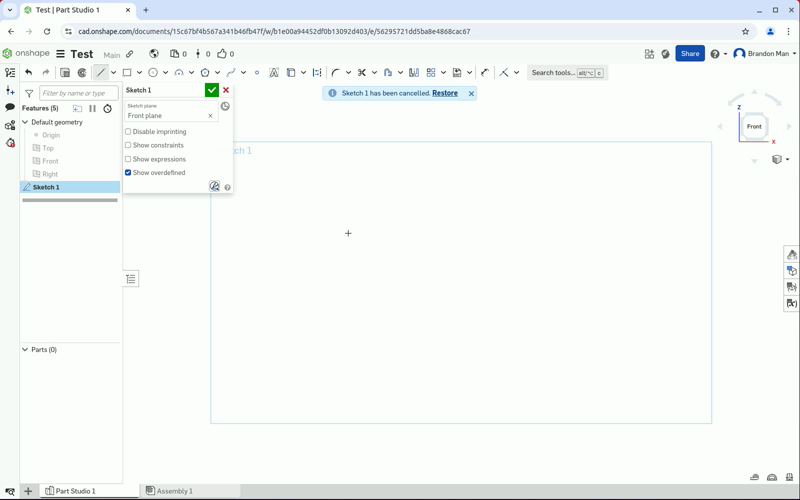
click(348, 232)
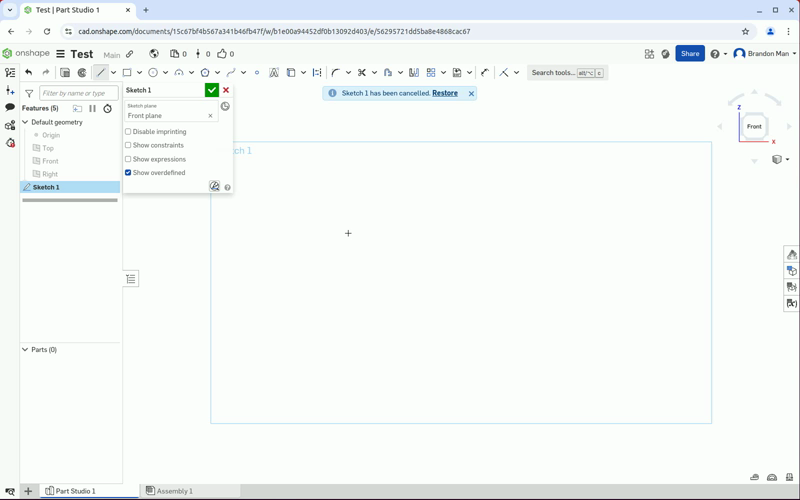
key_up(shift)
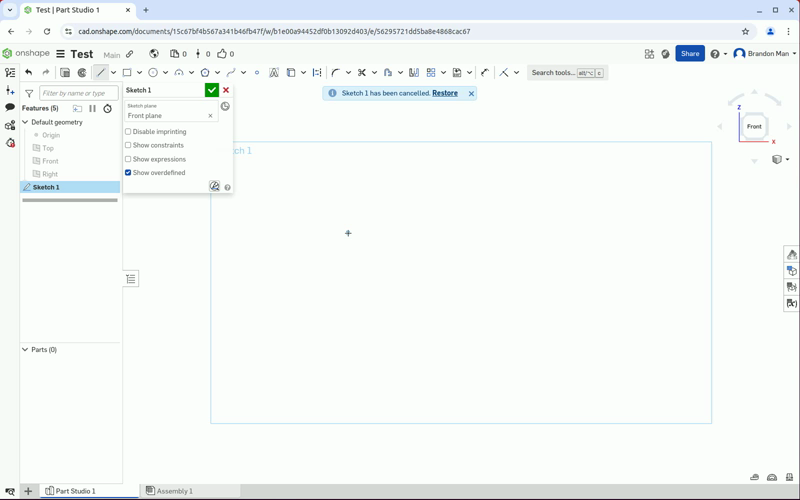
key_down(shift)
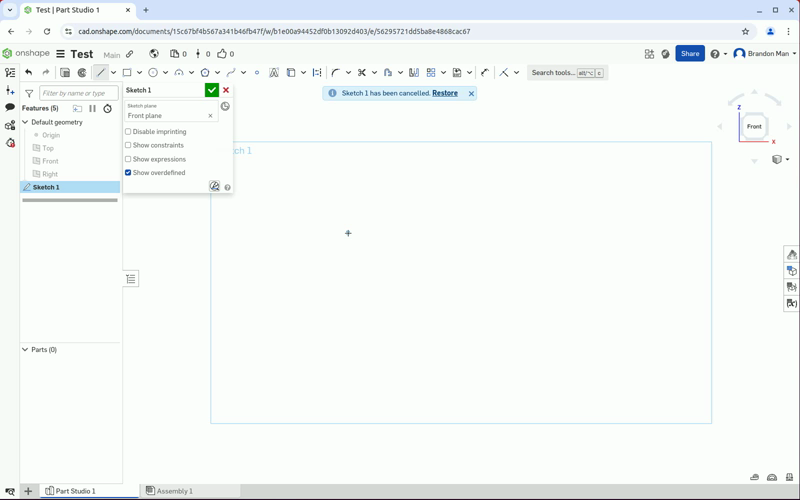
mouse_move(456, 385)
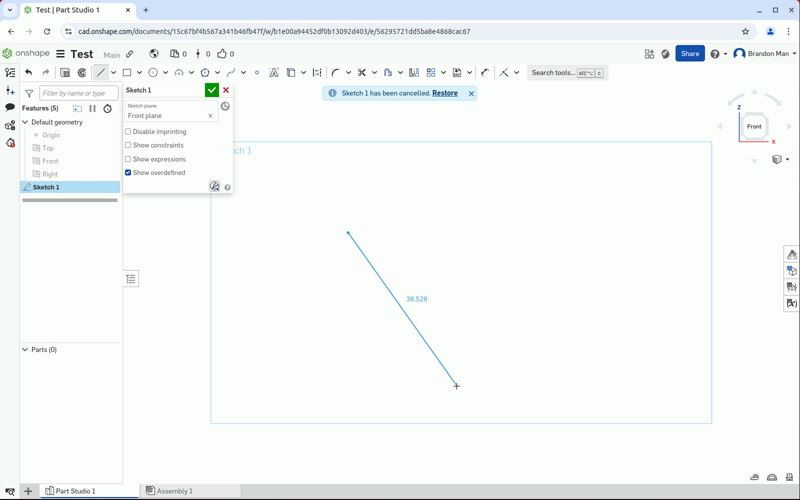
click(456, 385)
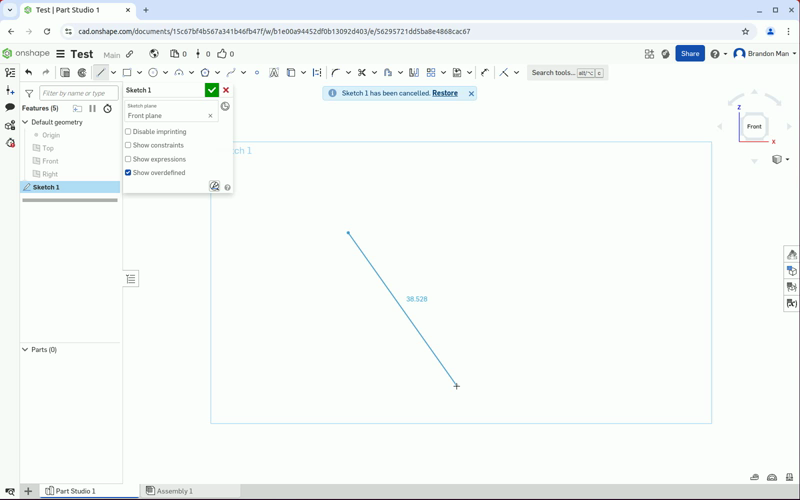
key_up(shift)
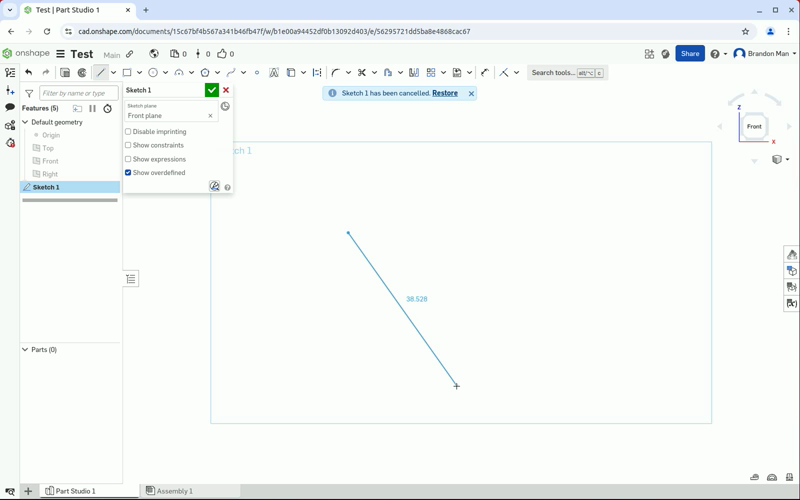
key(esc)
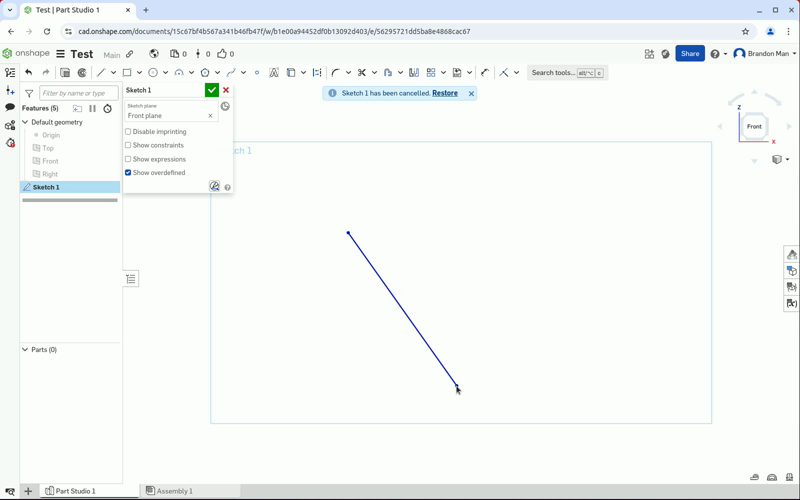
key(a)
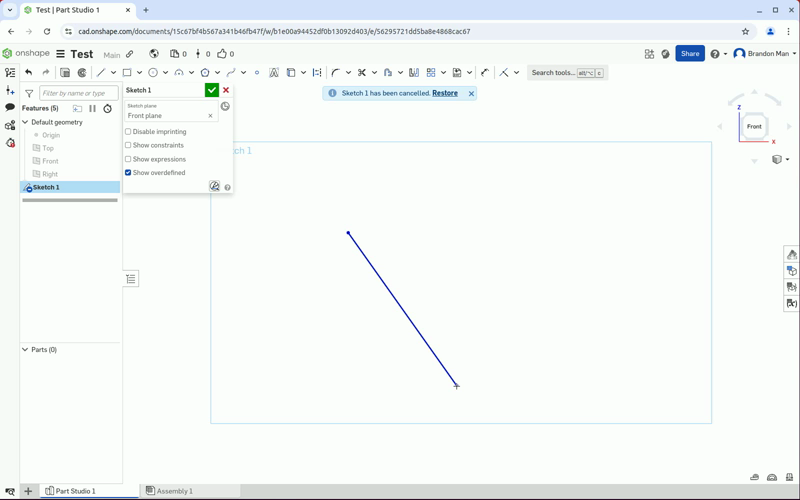
mouse_move(456, 385)
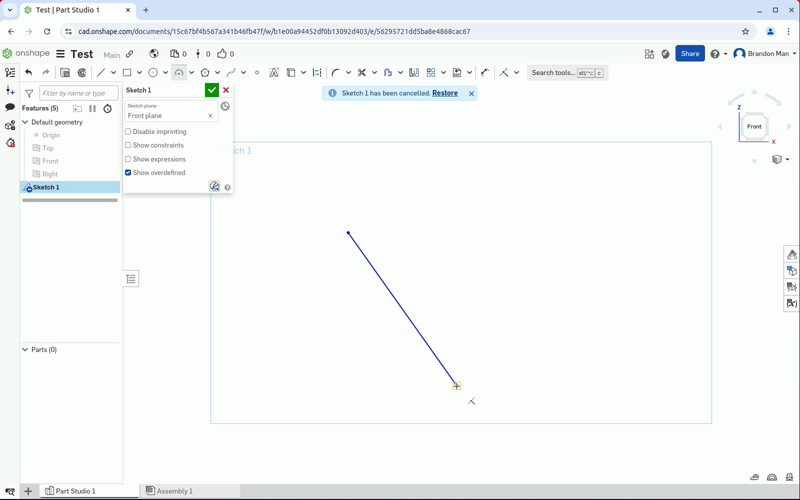
click(456, 385)
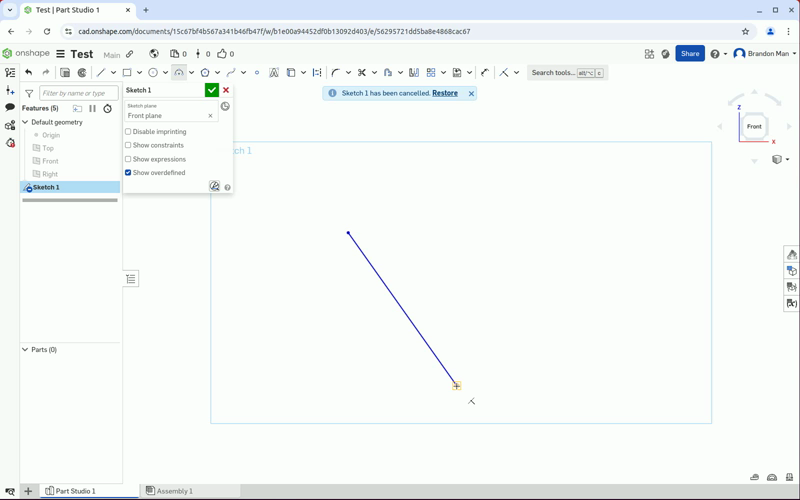
key_down(shift)
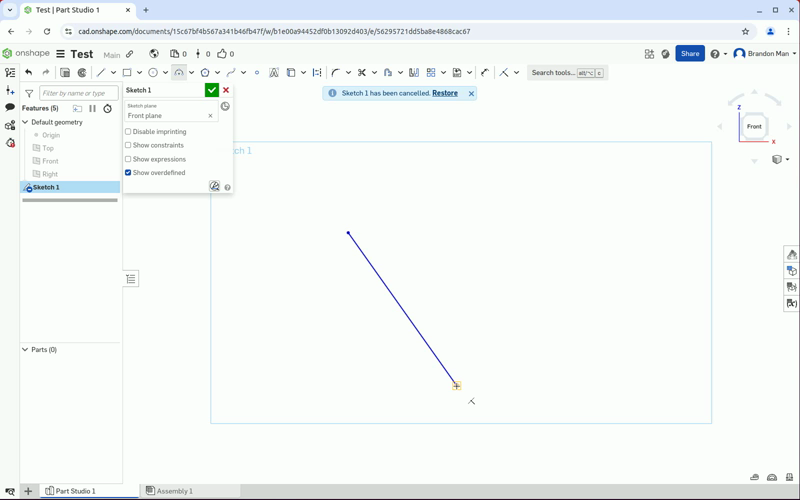
mouse_move(463, 385)
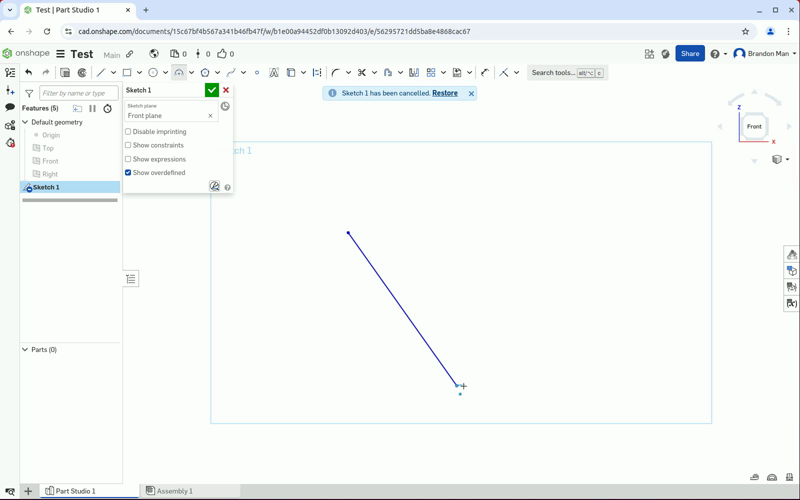
scroll(6)
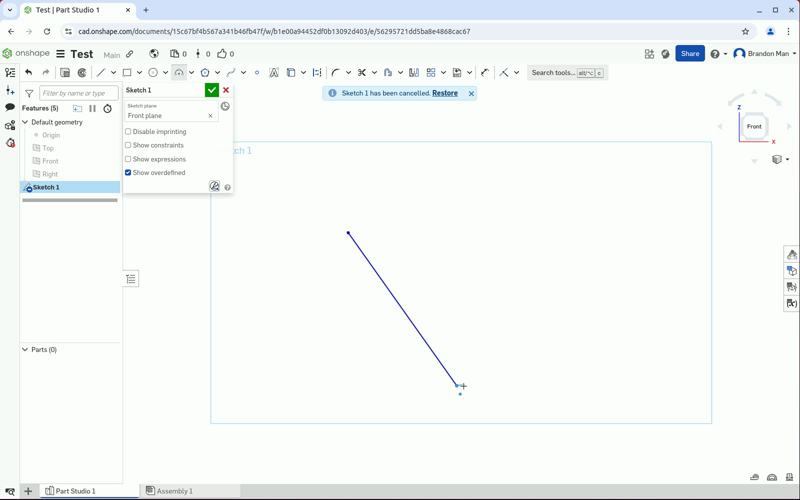
scroll(6)
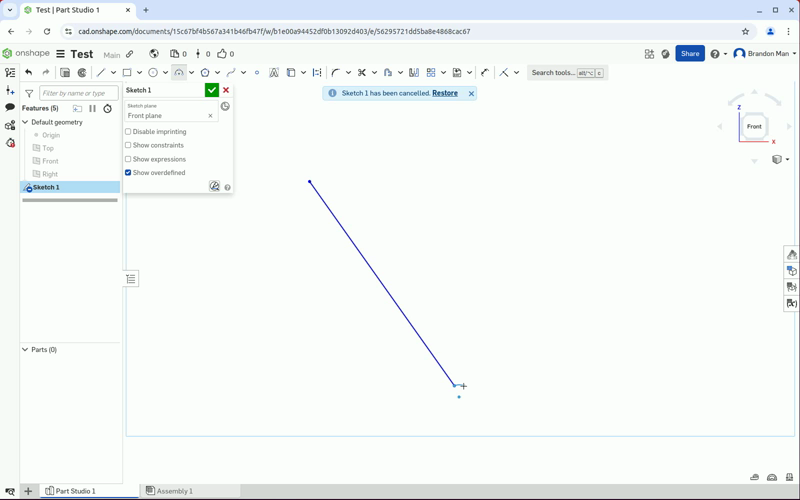
scroll(6)
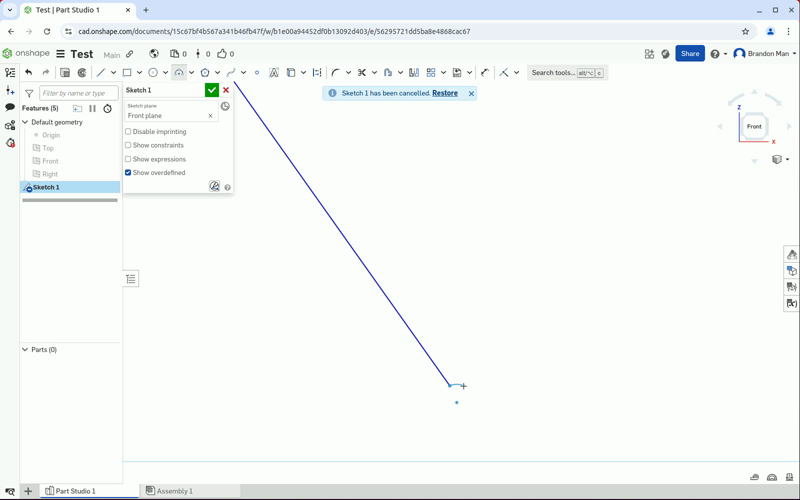
scroll(6)
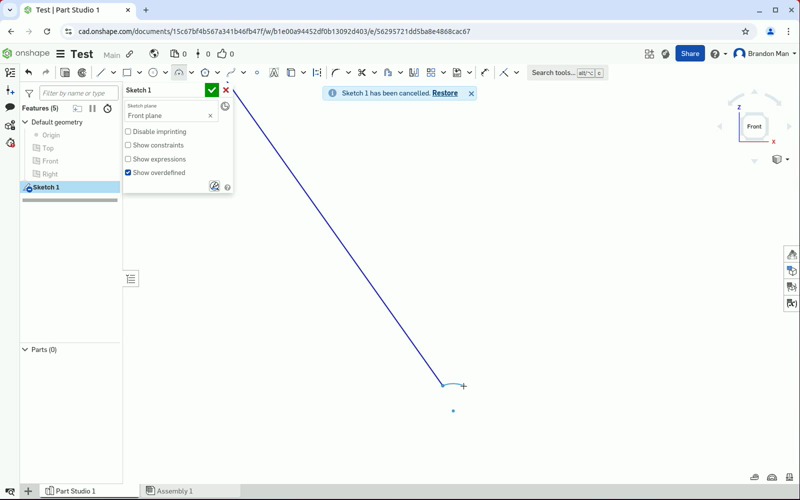
scroll(6)
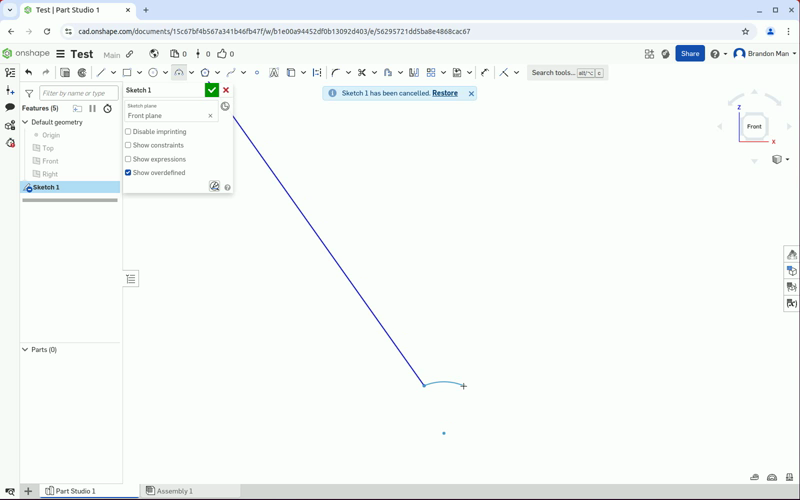
scroll(6)
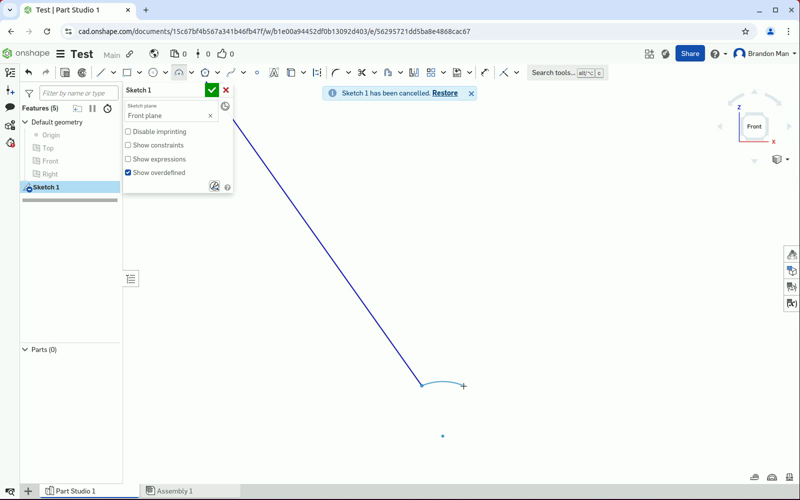
scroll(6)
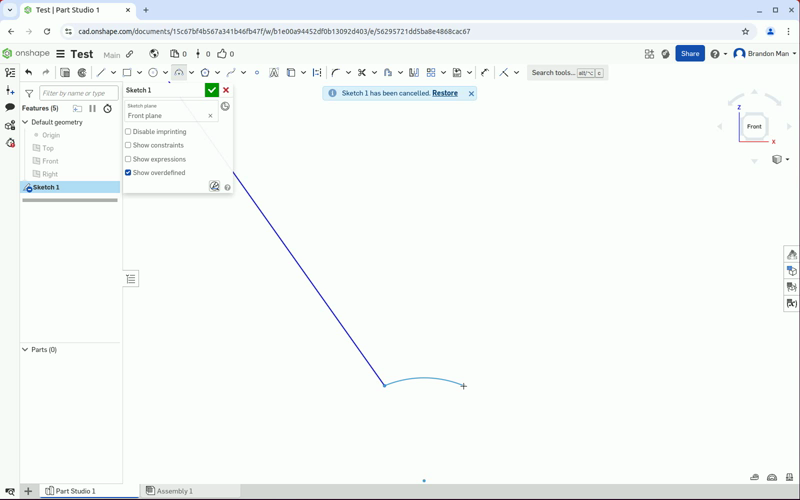
click(463, 385)
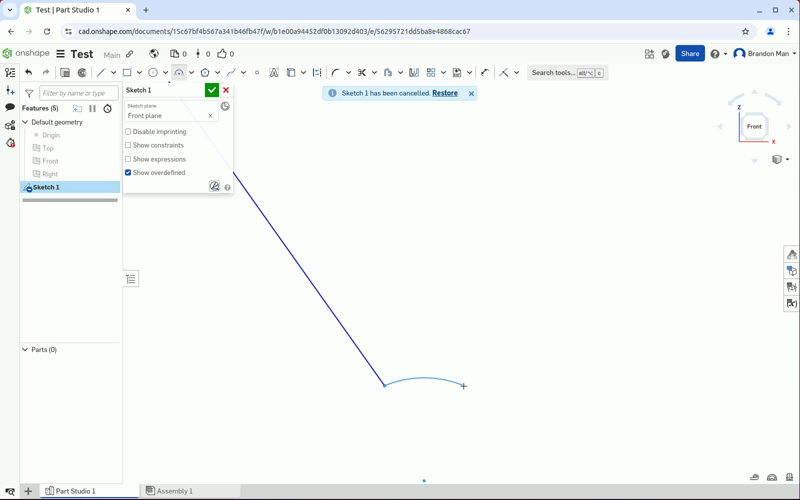
scroll(-6)
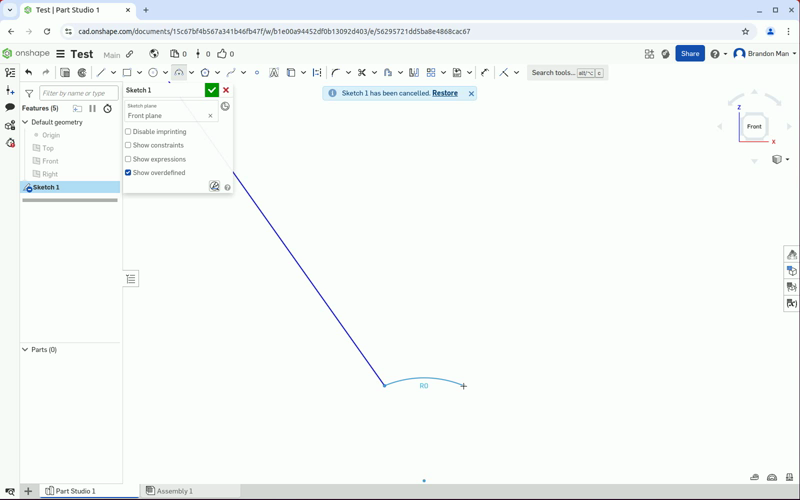
scroll(-6)
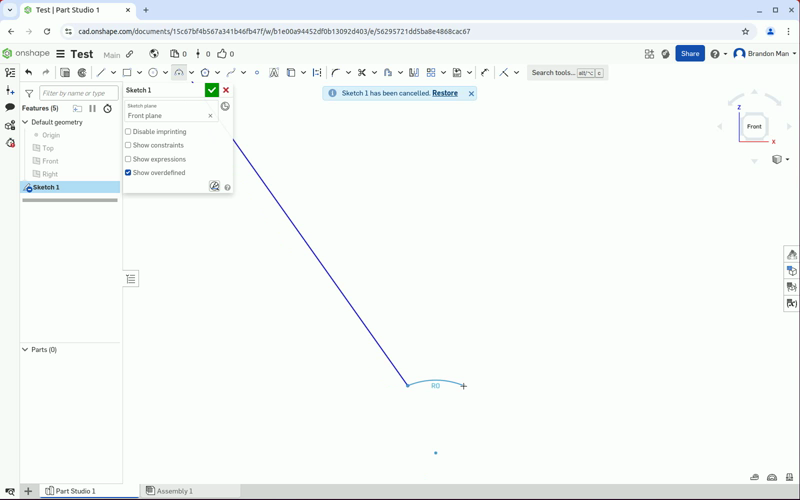
scroll(-6)
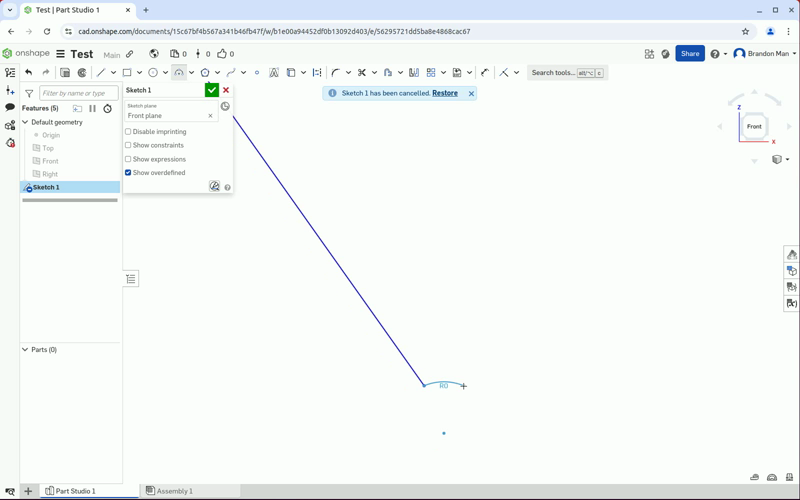
scroll(-6)
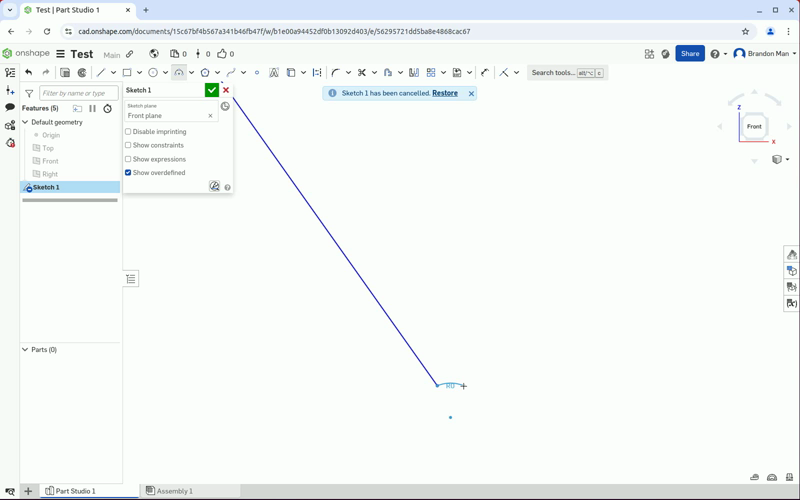
scroll(-6)
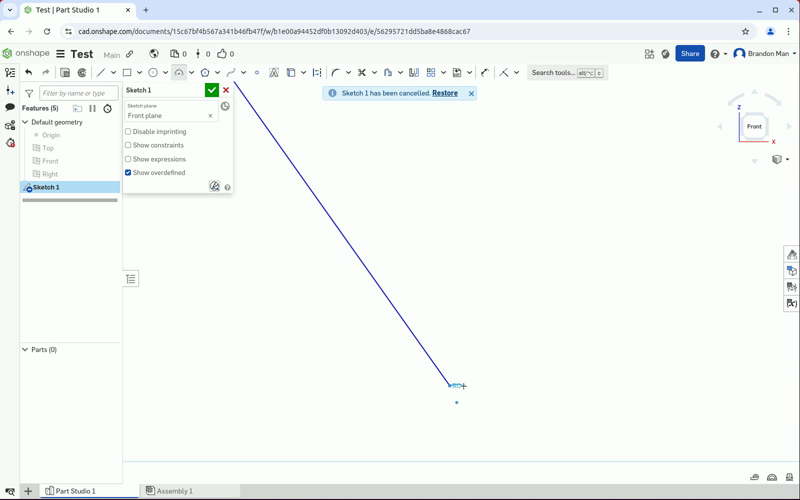
scroll(-6)
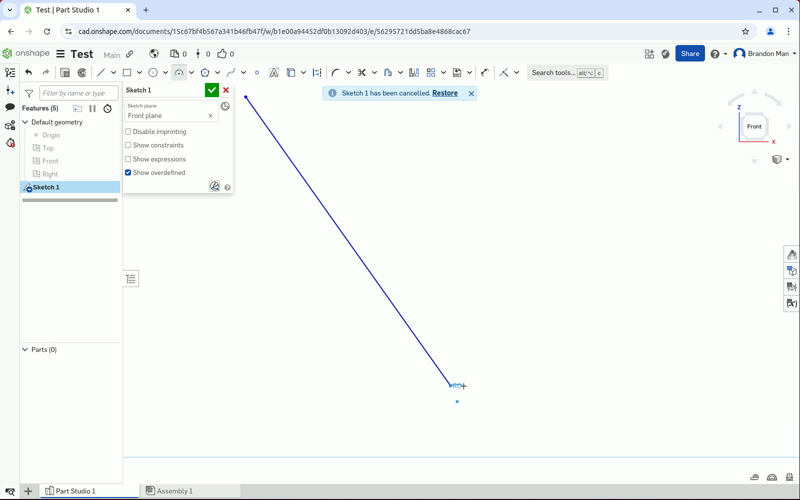
scroll(-6)
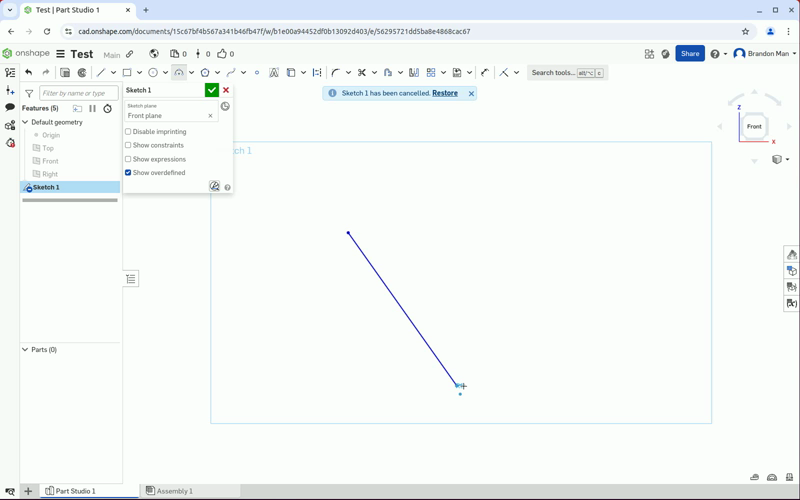
mouse_move(460, 386)
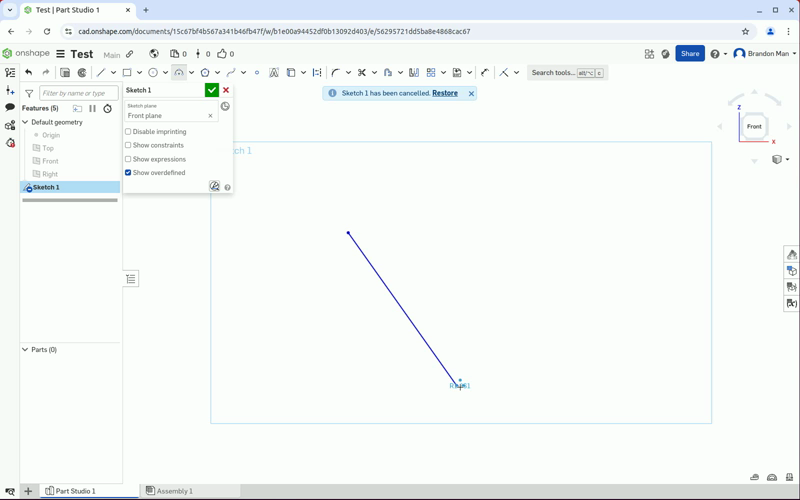
scroll(6)
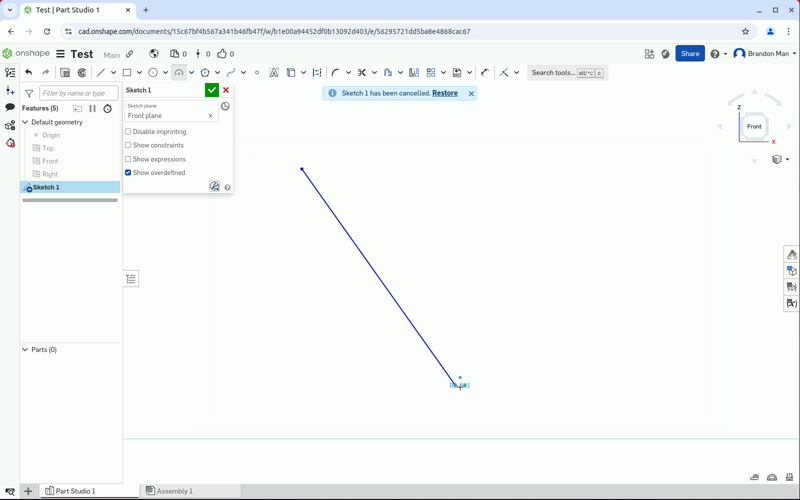
scroll(6)
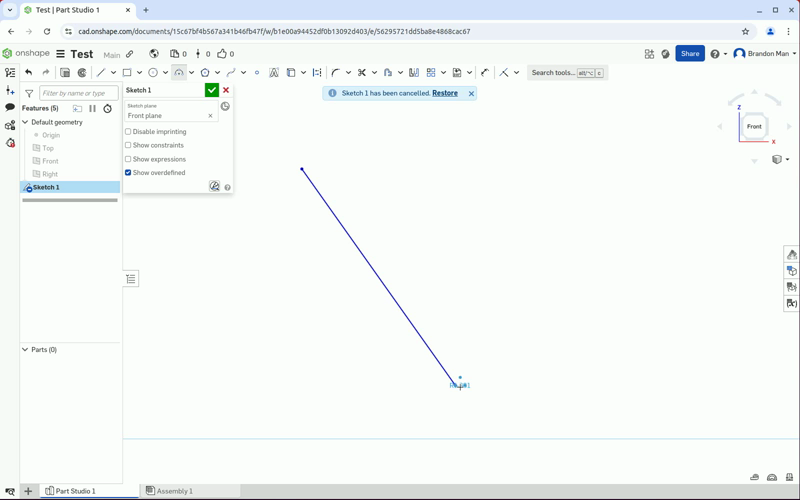
scroll(6)
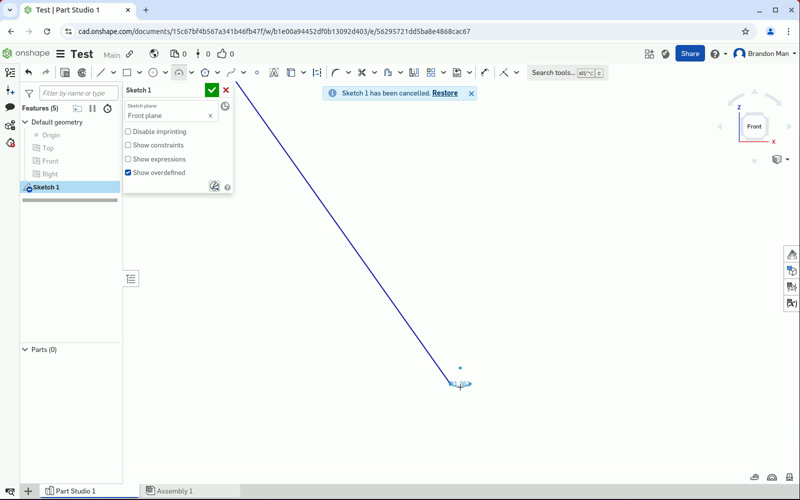
scroll(6)
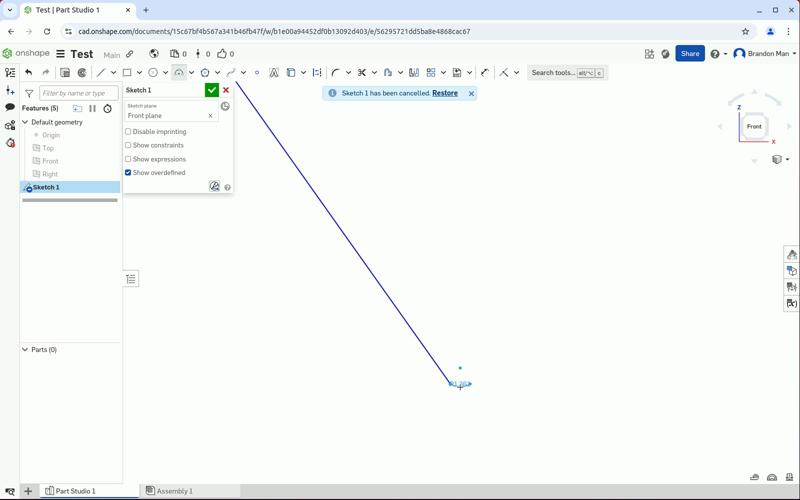
scroll(6)
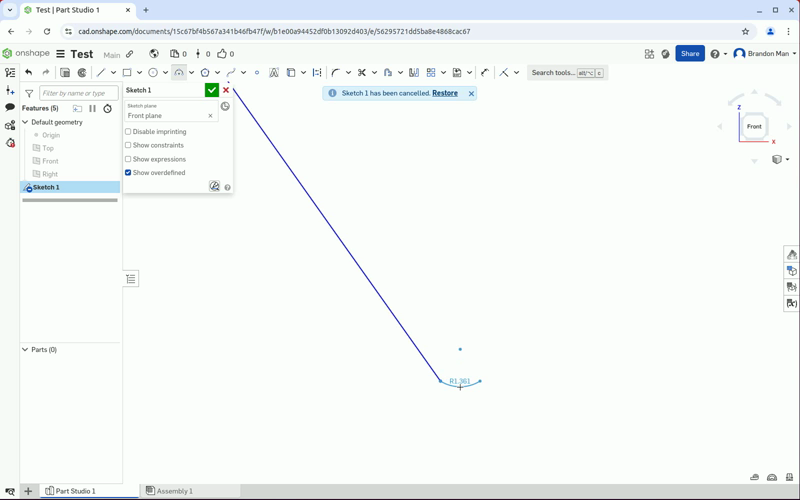
scroll(6)
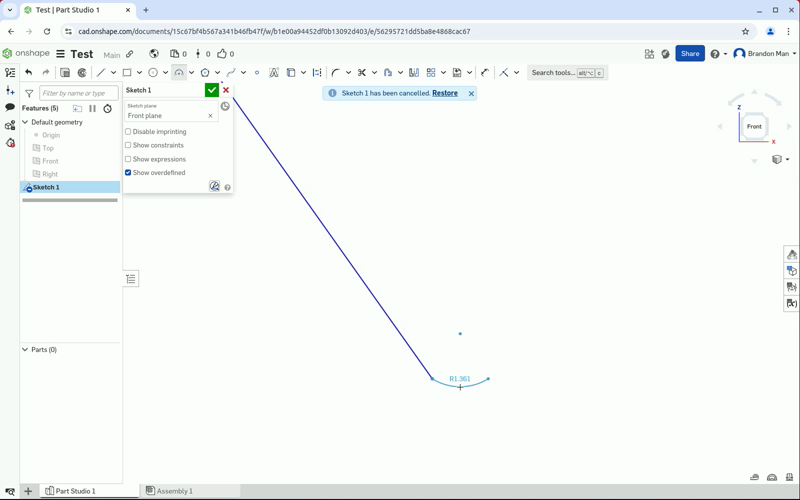
scroll(6)
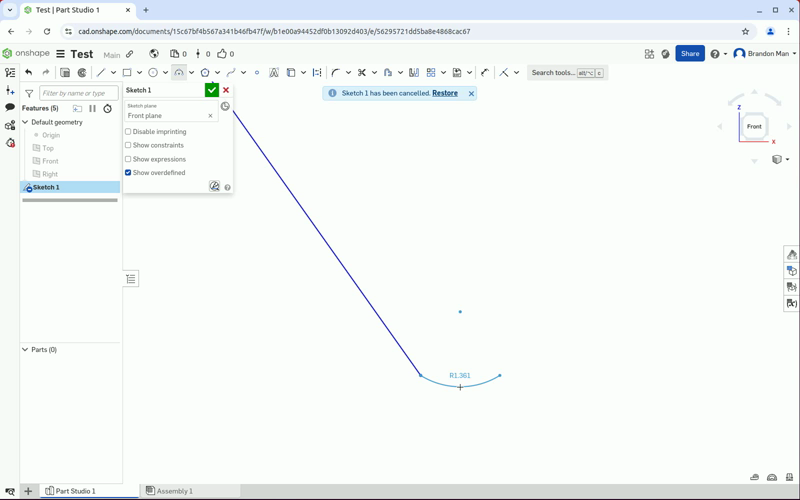
click(460, 386)
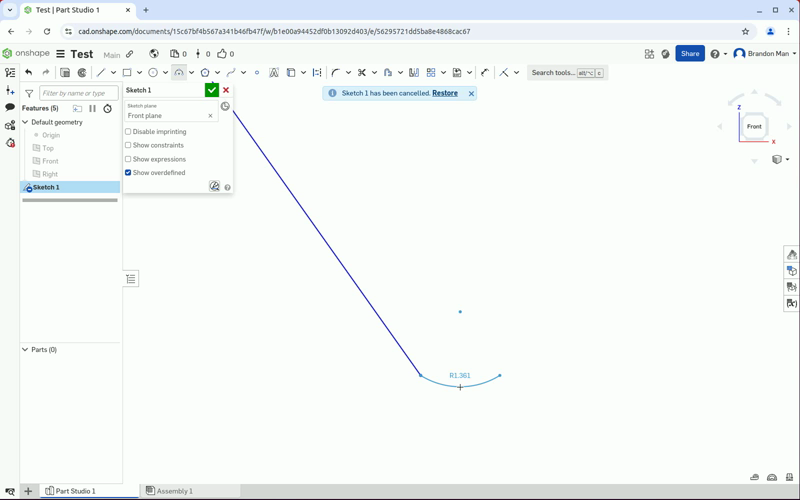
scroll(-6)
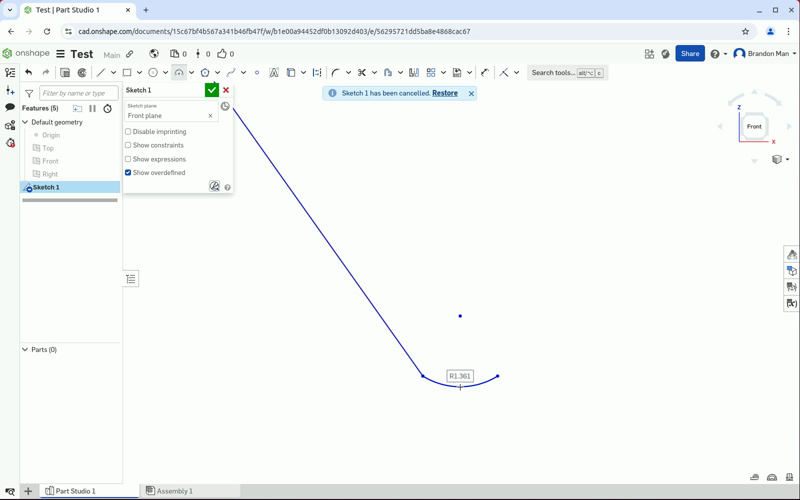
scroll(-6)
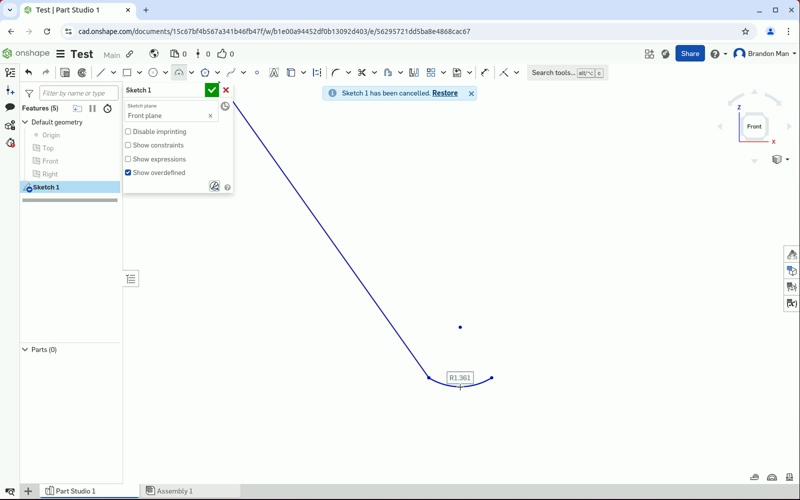
scroll(-6)
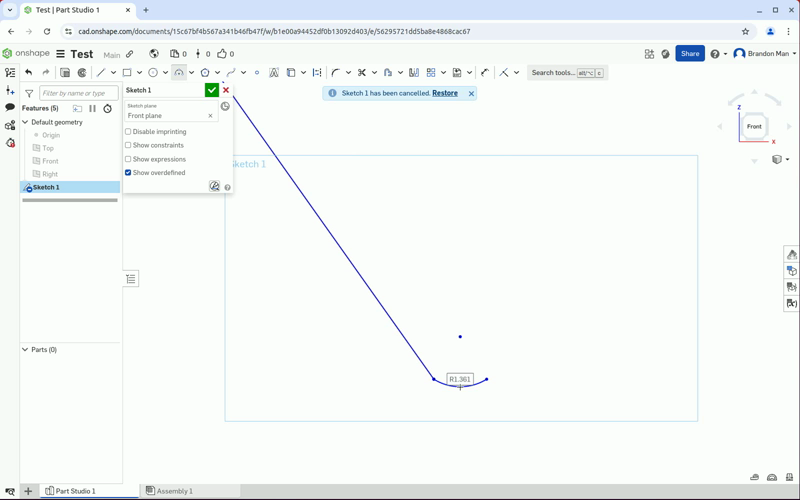
scroll(-6)
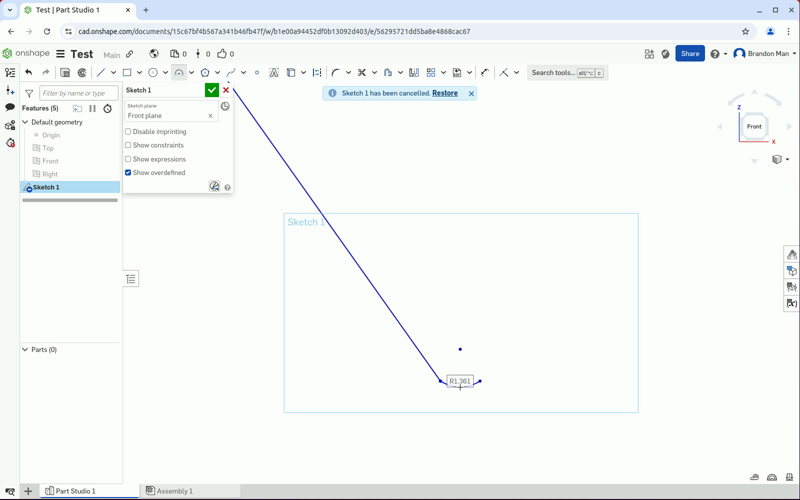
scroll(-6)
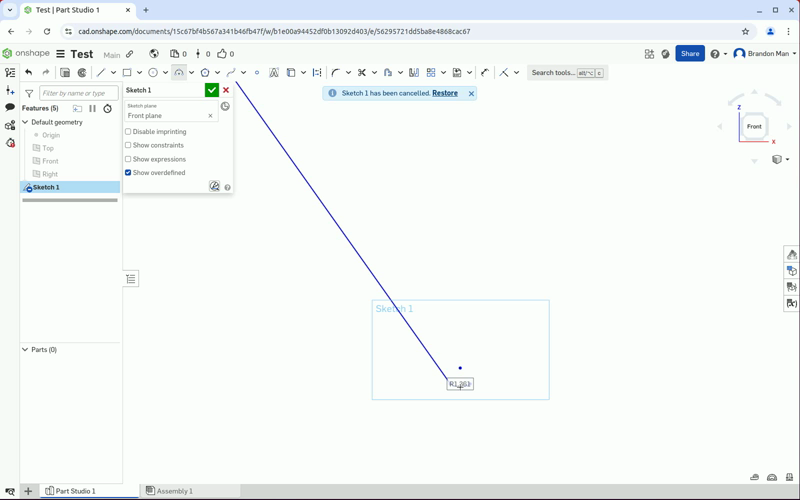
scroll(-6)
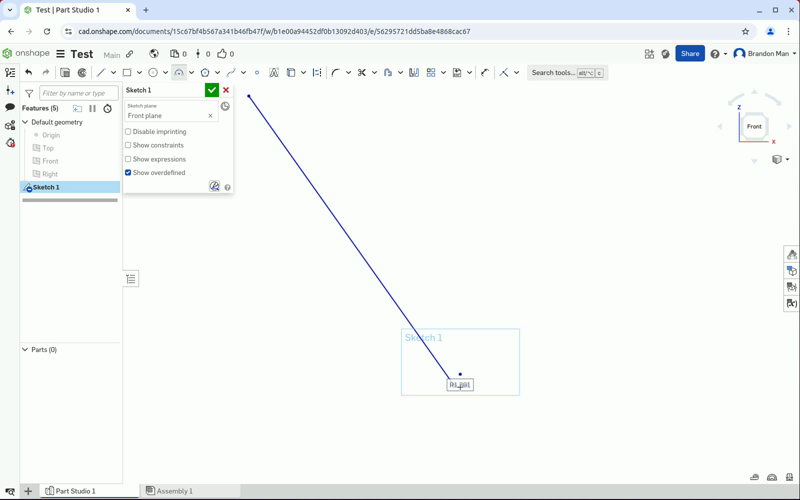
scroll(-6)
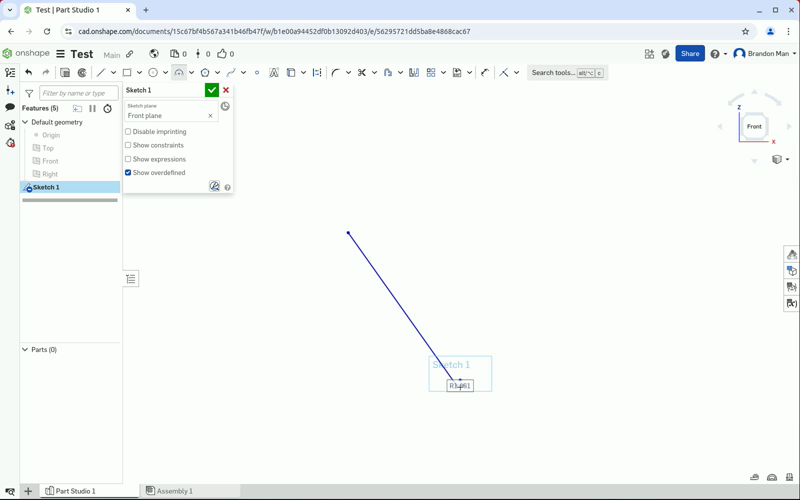
key_up(shift)
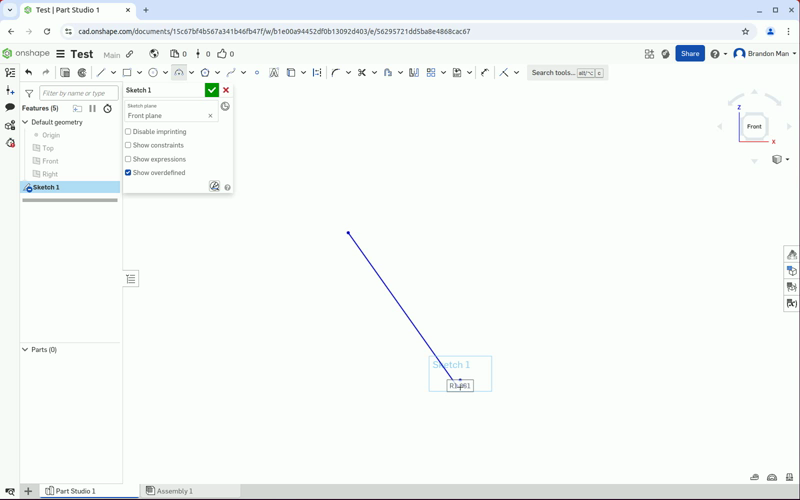
key(esc)
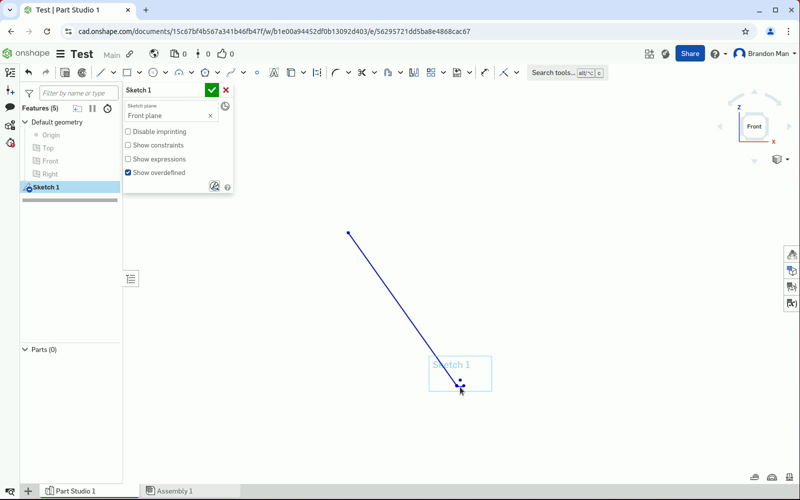
key(l)
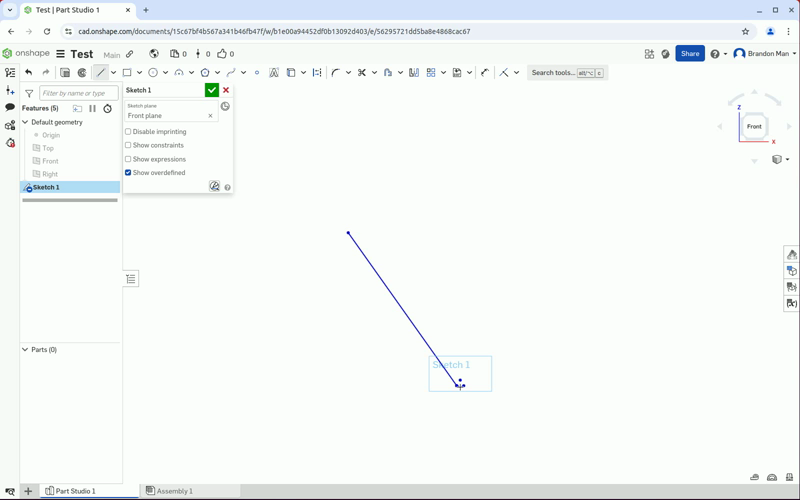
mouse_move(463, 385)
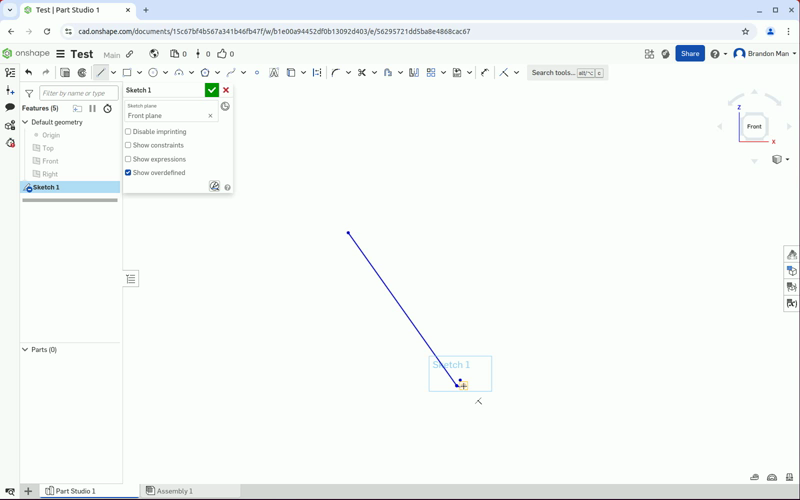
scroll(6)
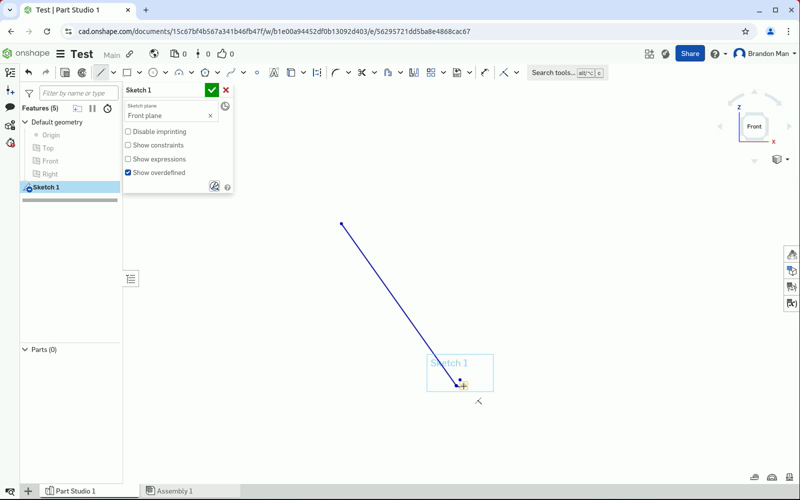
scroll(6)
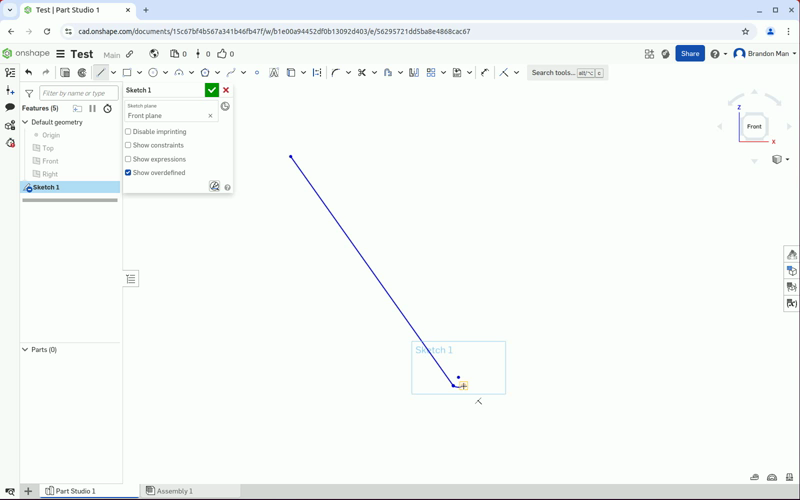
scroll(6)
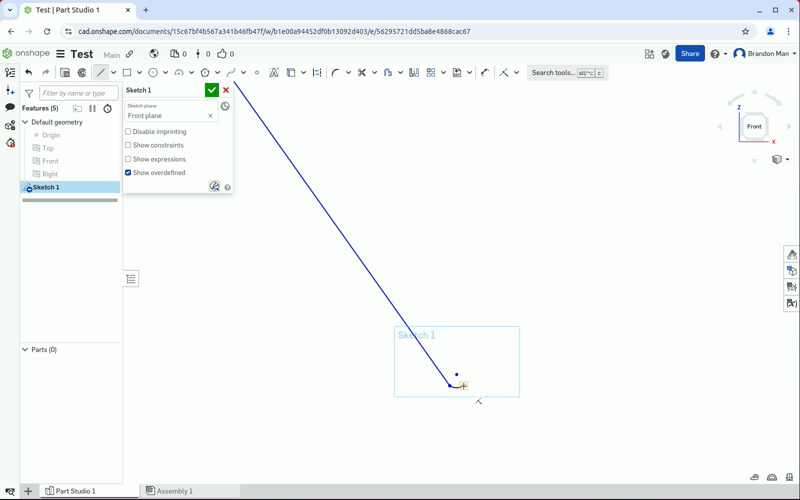
scroll(6)
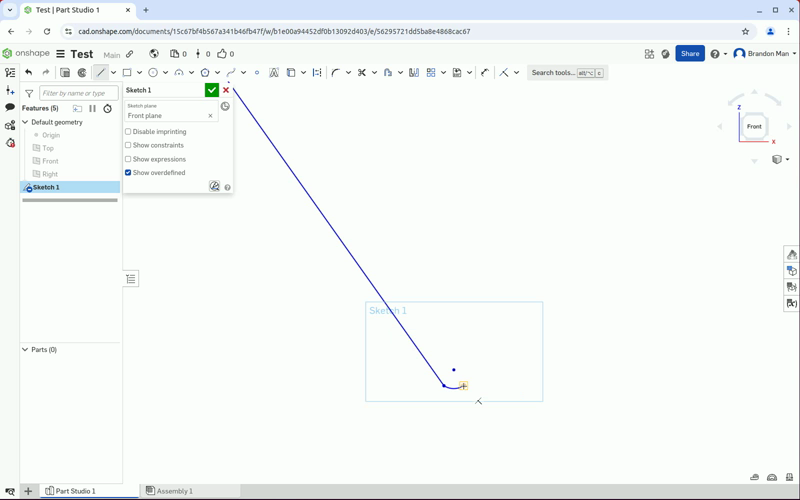
scroll(6)
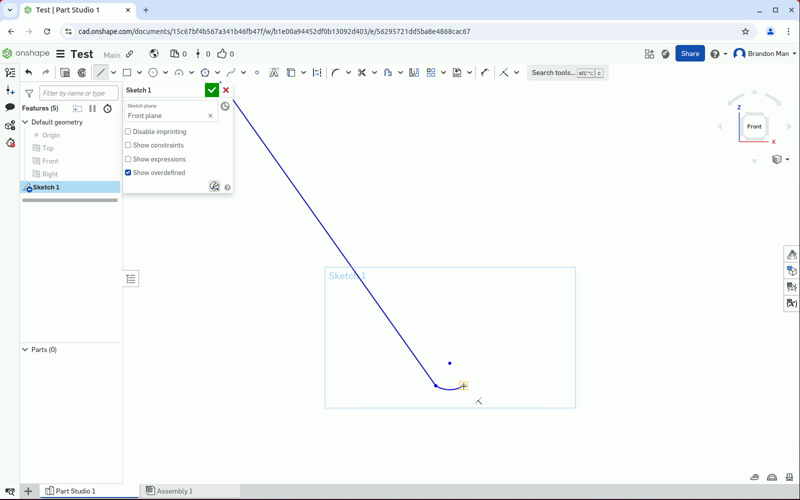
scroll(6)
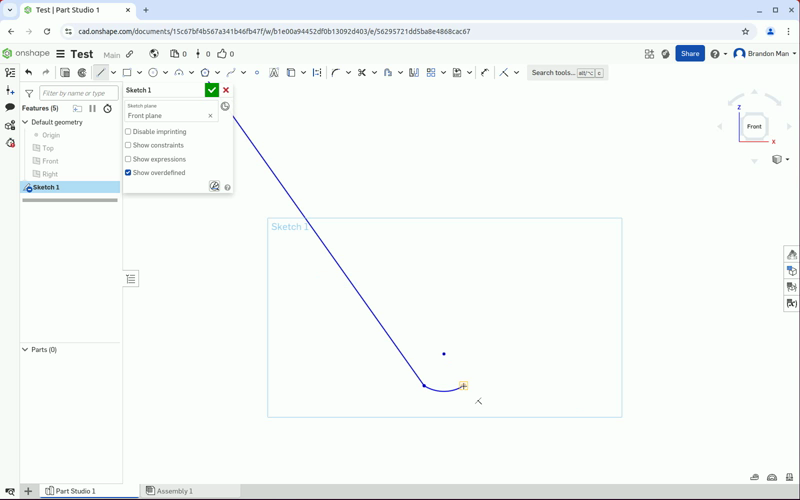
scroll(6)
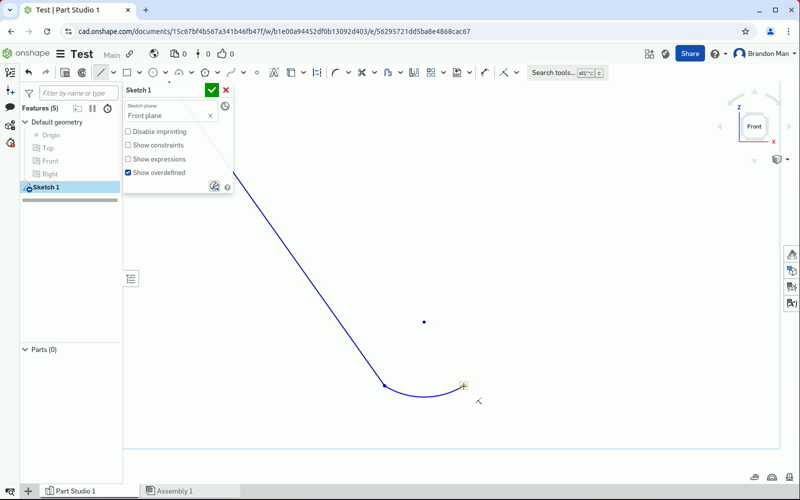
click(463, 385)
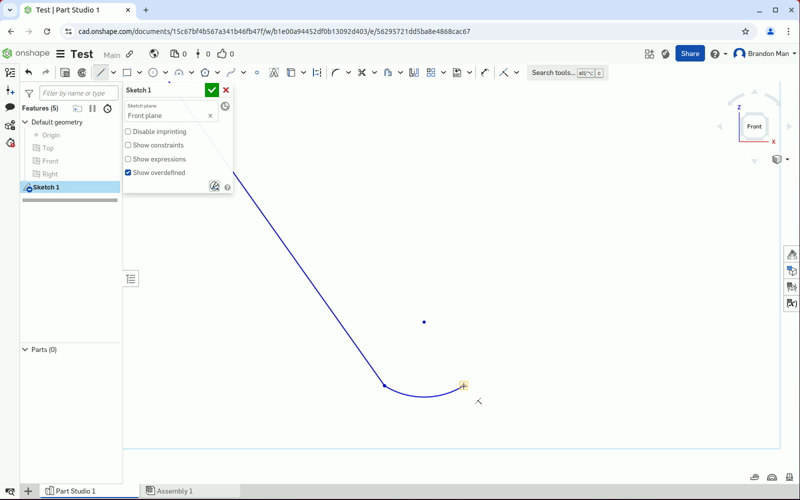
scroll(-6)
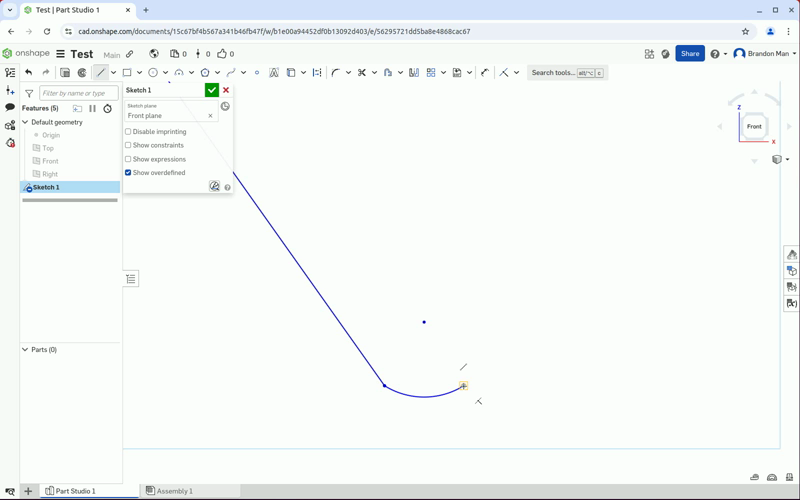
scroll(-6)
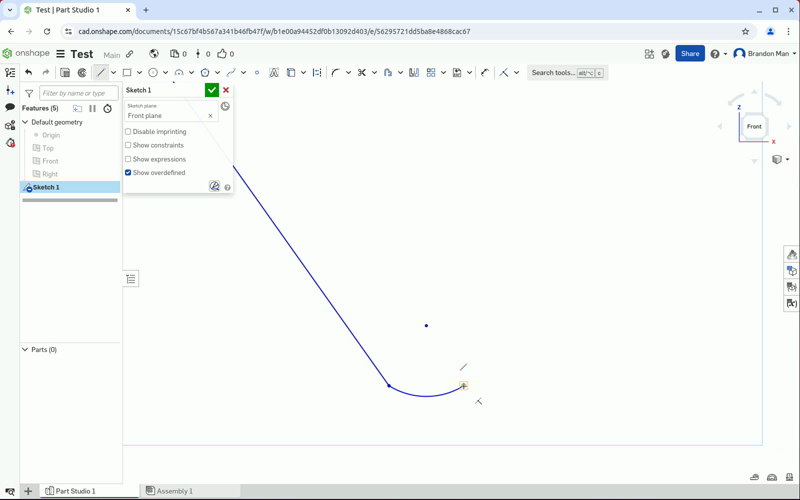
scroll(-6)
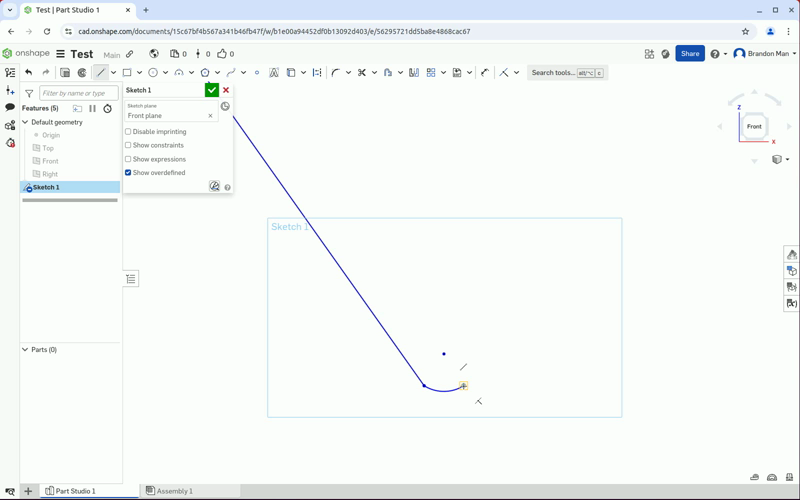
scroll(-6)
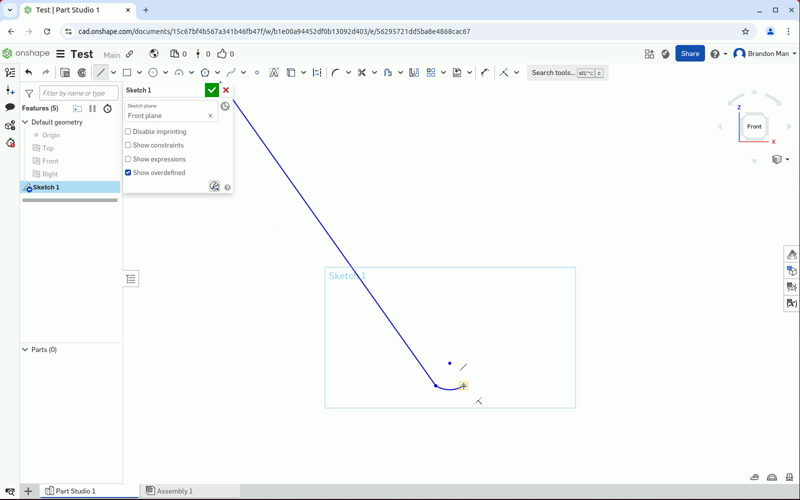
scroll(-6)
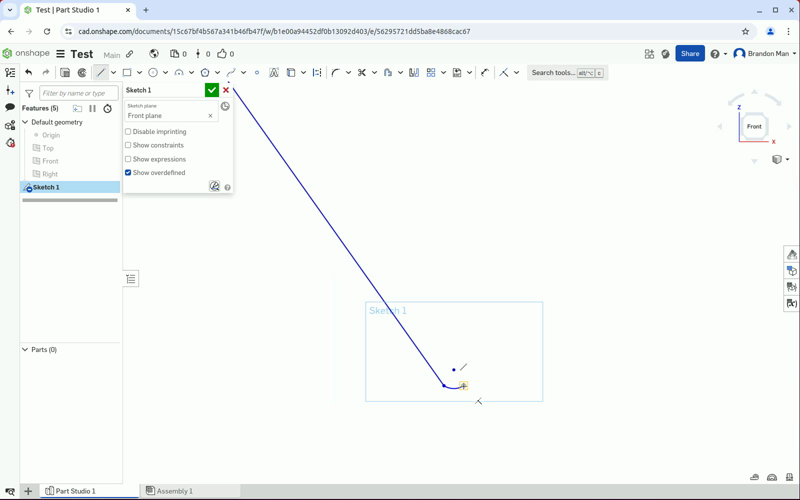
scroll(-6)
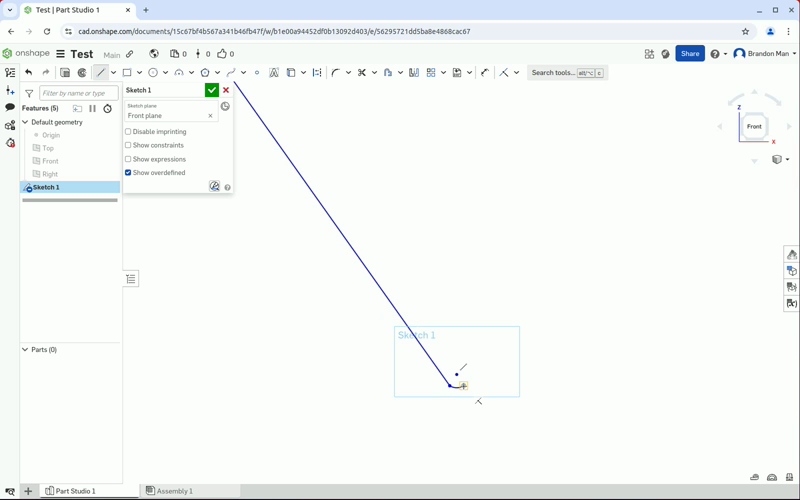
scroll(-6)
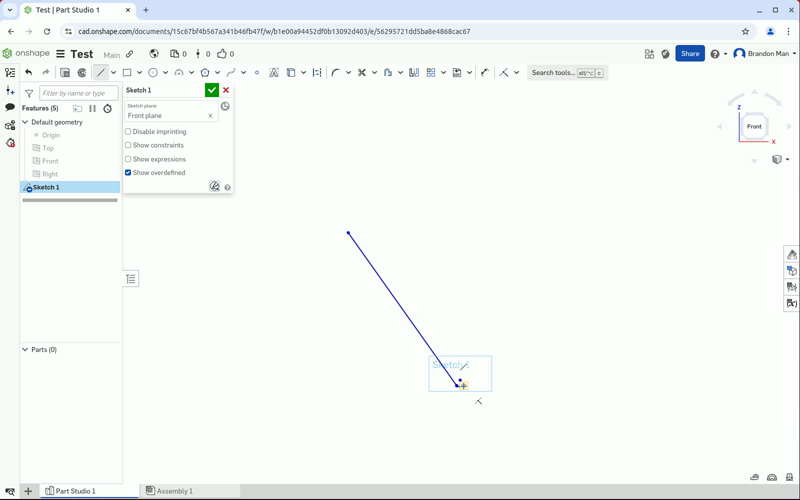
key_down(shift)
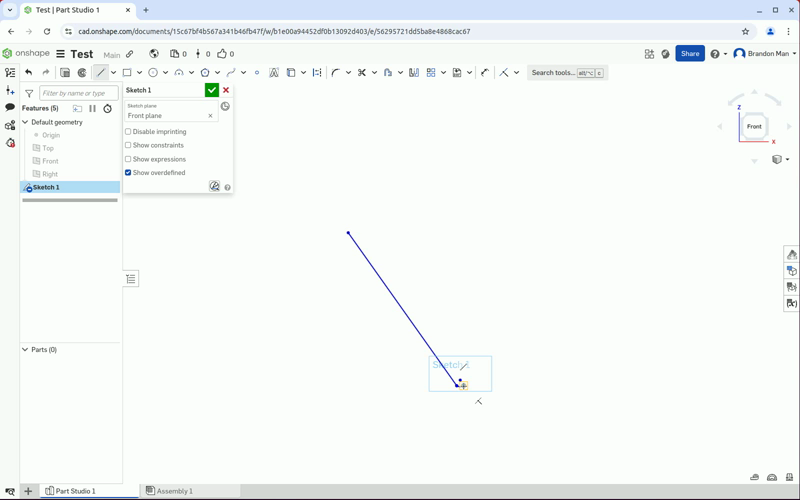
mouse_move(572, 232)
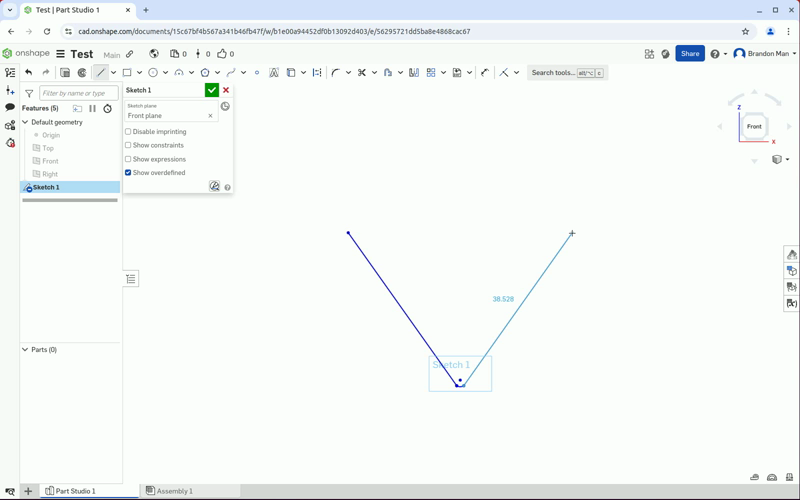
click(572, 232)
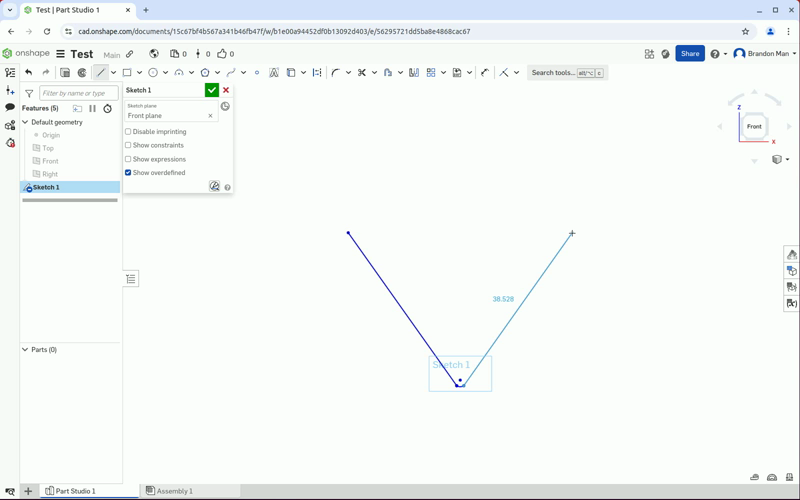
key_up(shift)
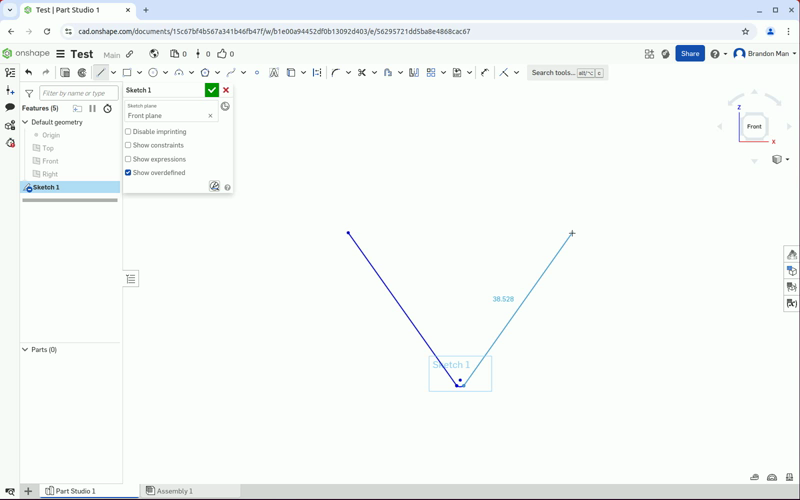
key_down(shift)
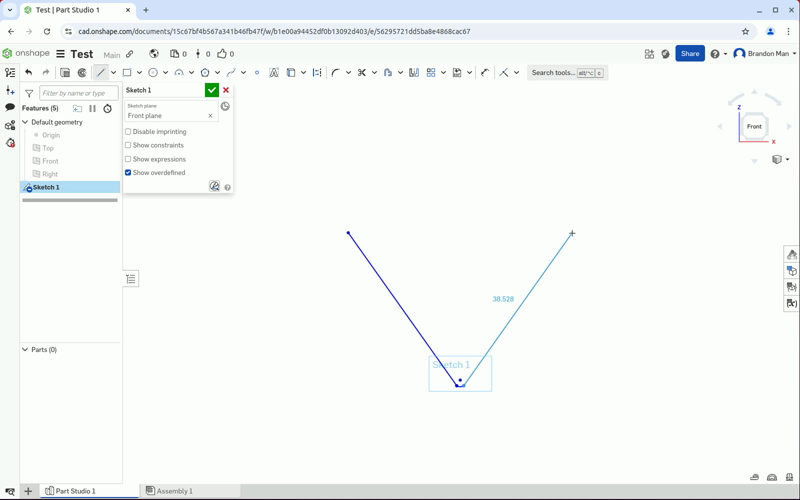
mouse_move(589, 232)
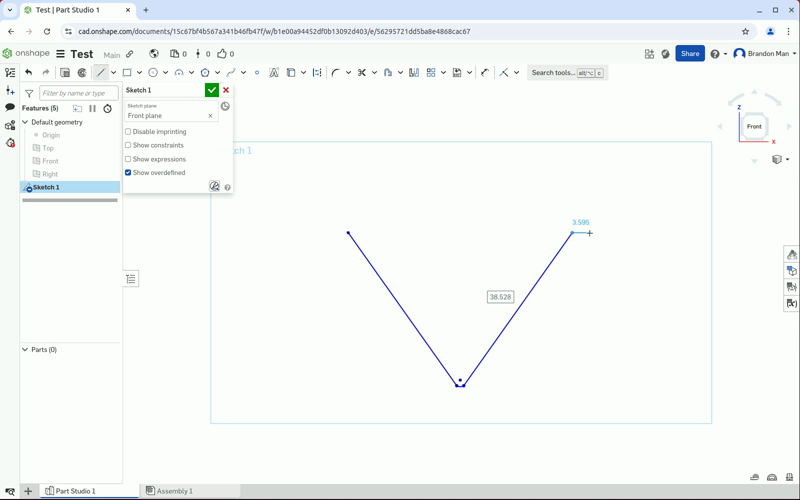
mouse_move(572, 176)
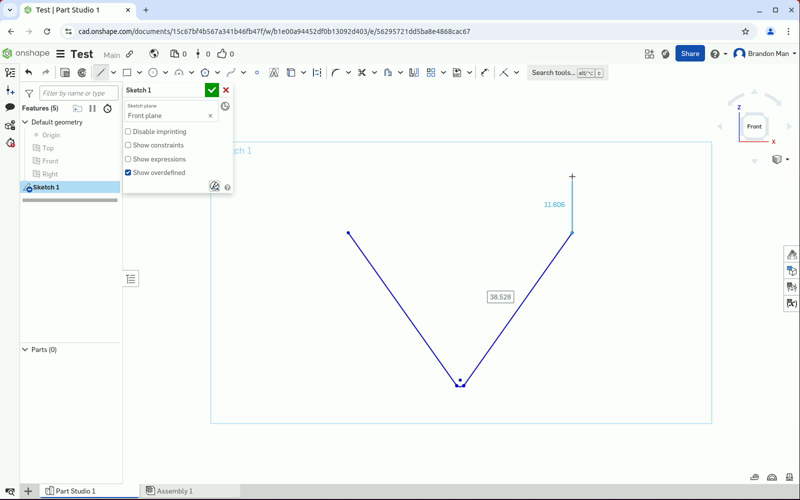
click(572, 176)
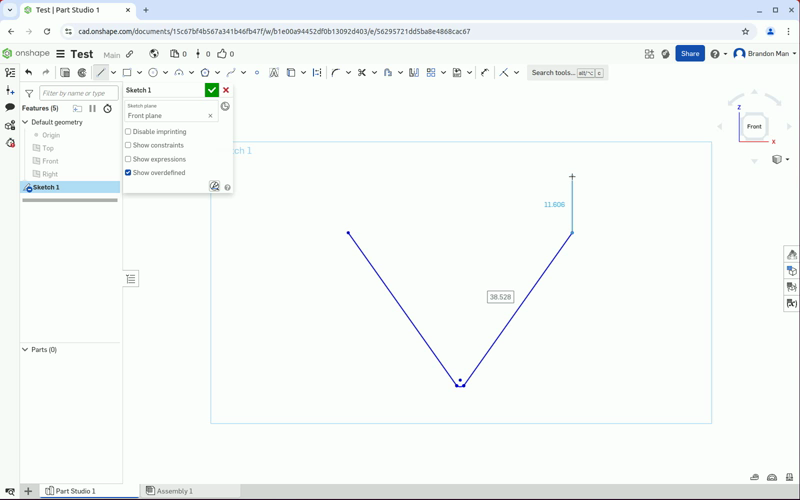
key_up(shift)
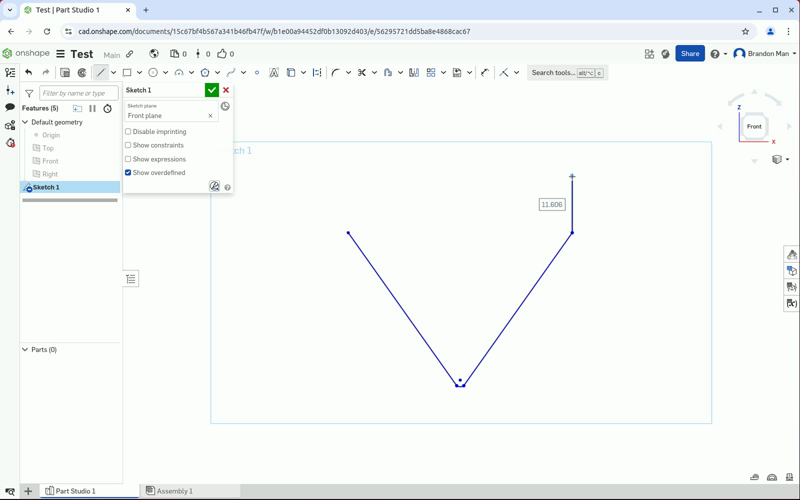
key_down(shift)
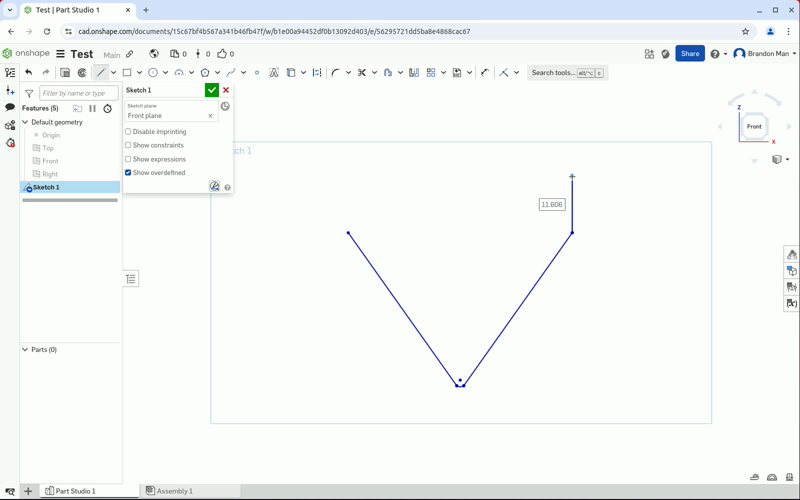
mouse_move(348, 176)
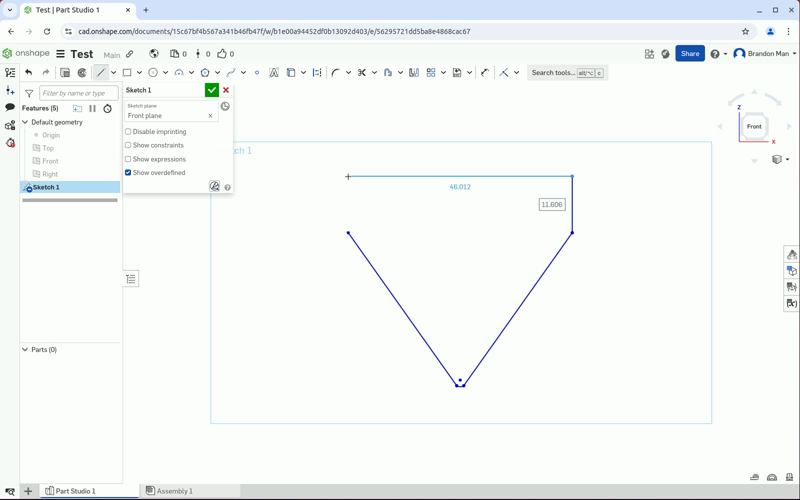
click(348, 176)
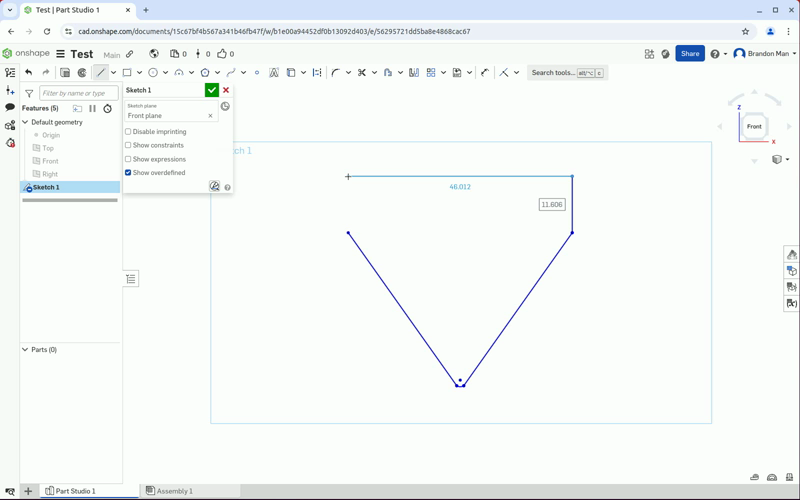
key_up(shift)
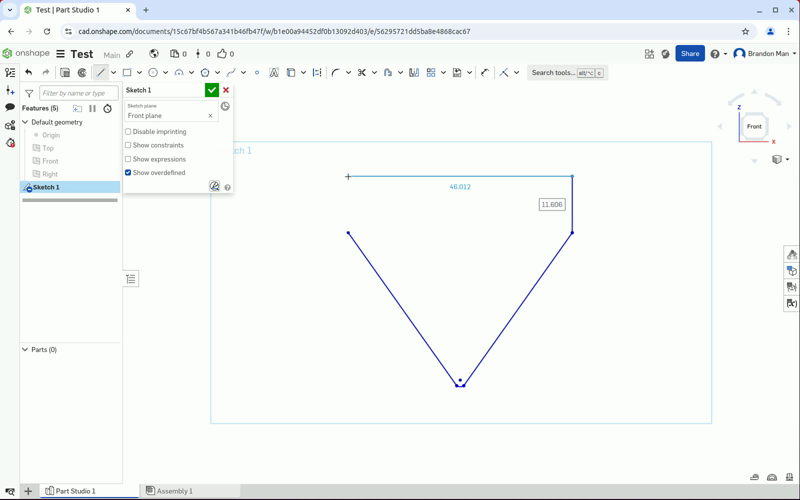
mouse_move(378, 176)
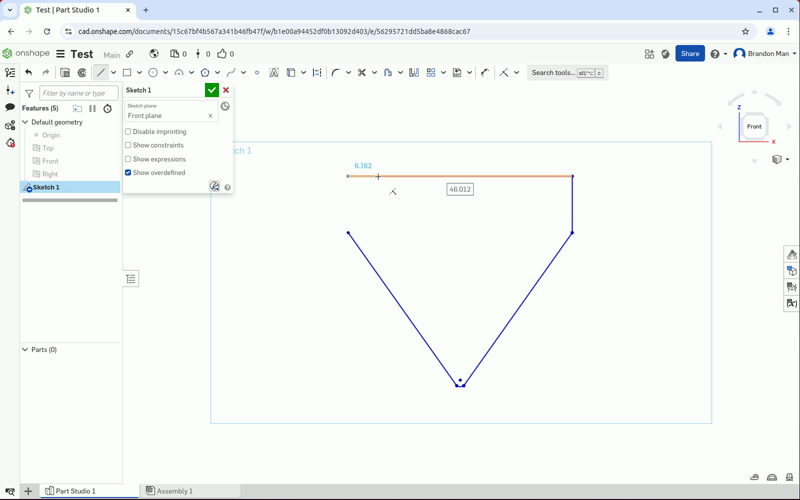
key_down(shift)
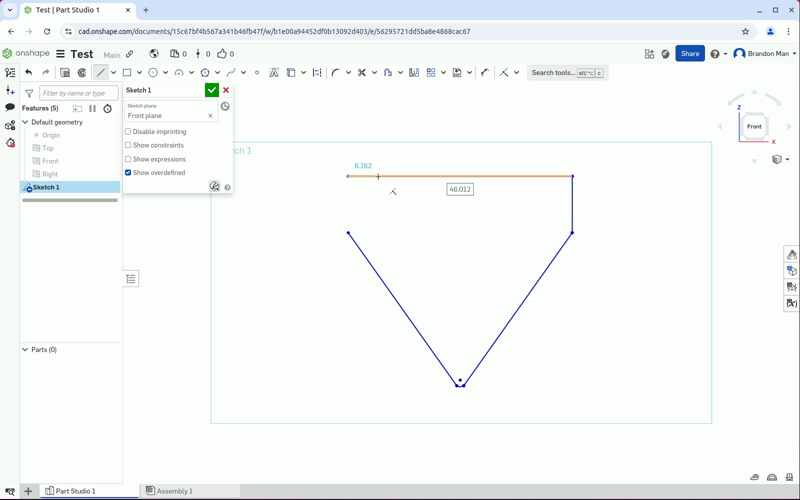
mouse_move(348, 232)
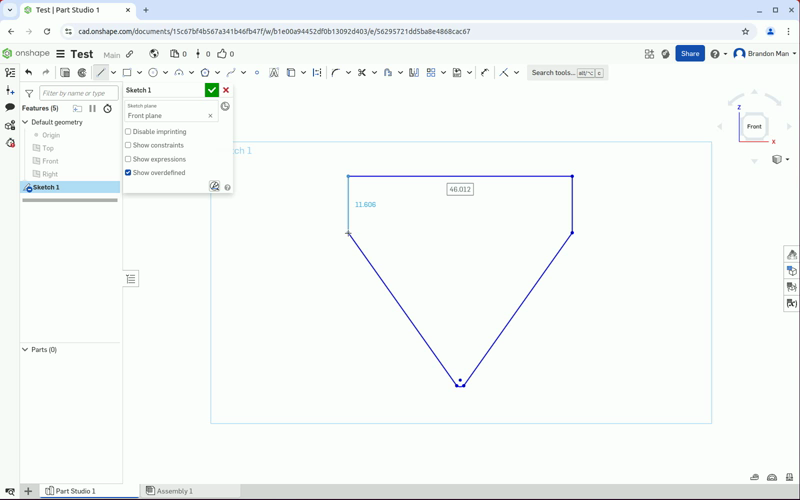
key_up(shift)
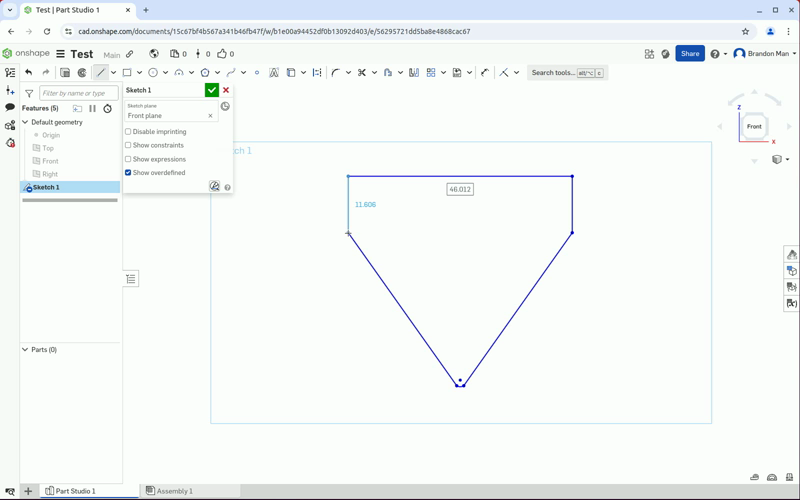
click(348, 232)
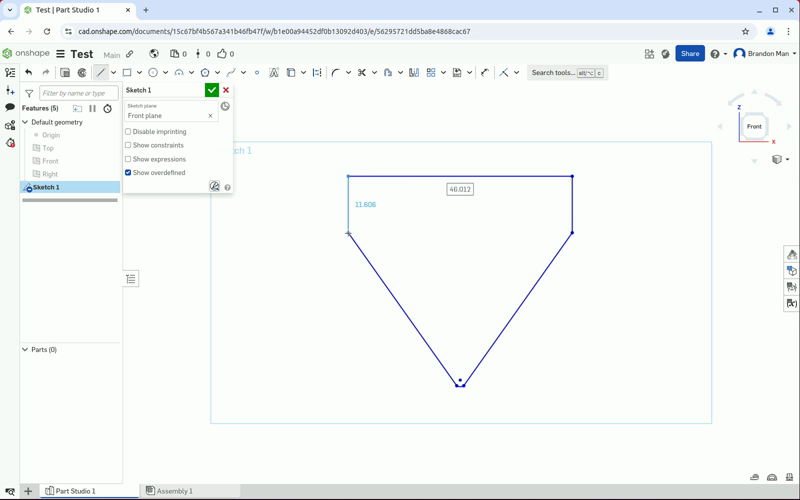
key(esc)
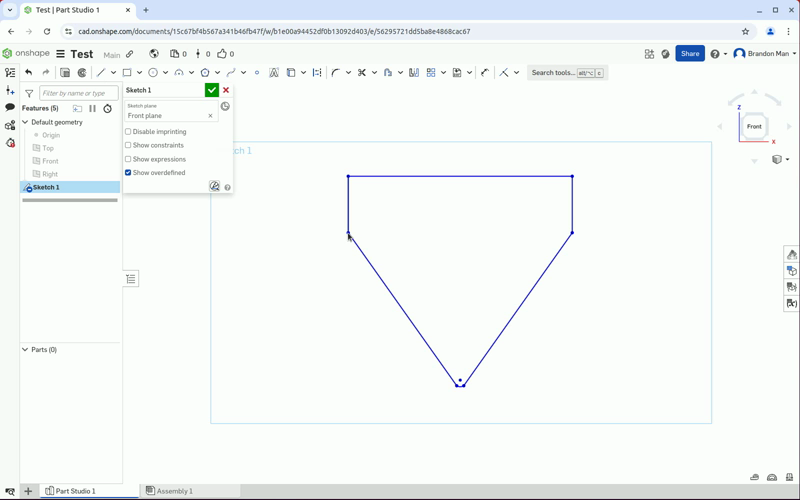
mouse_move(467, 330)
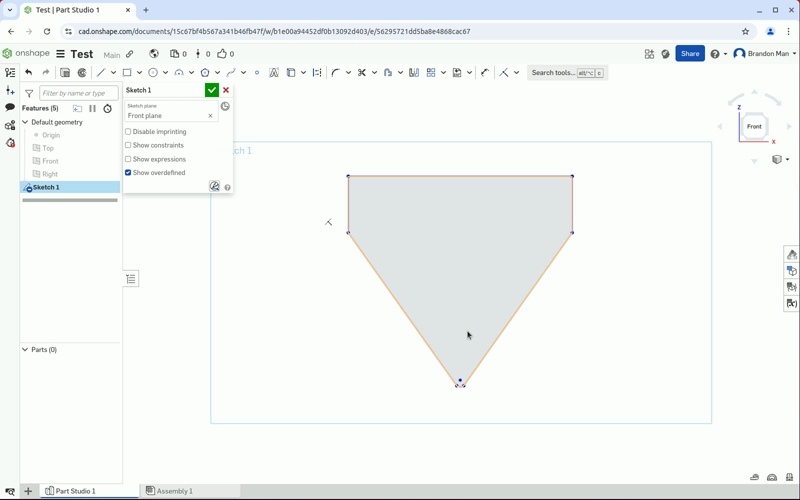
click(467, 330)
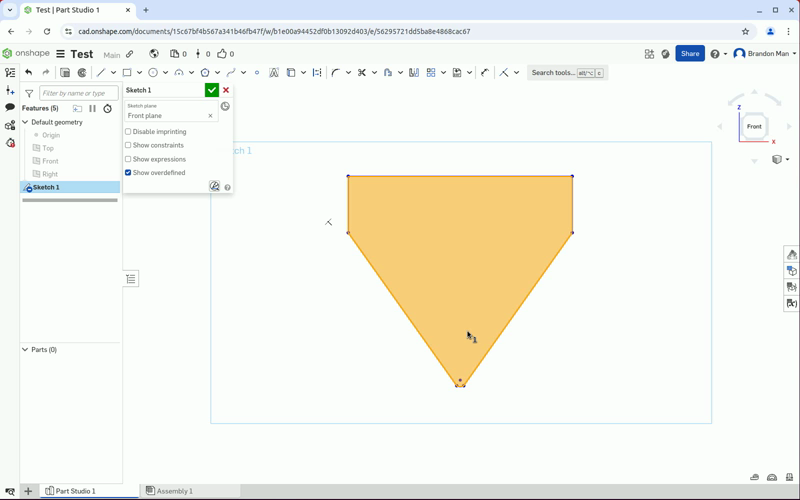
mouse_move(73, 352)
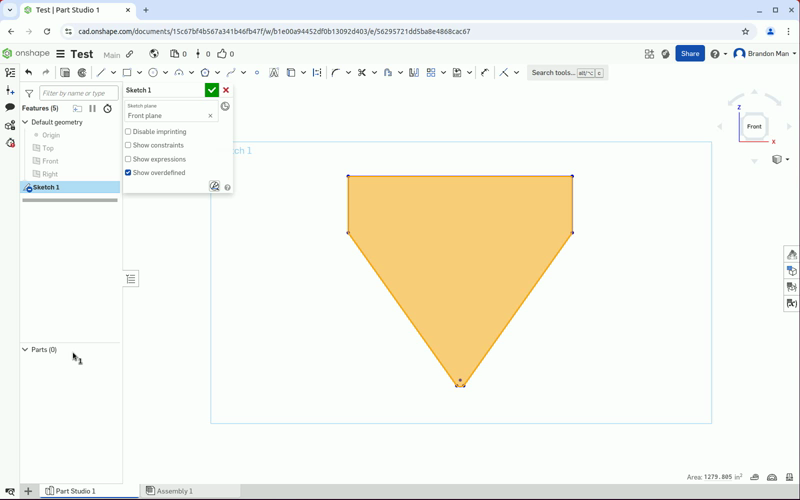
key(shift+y)
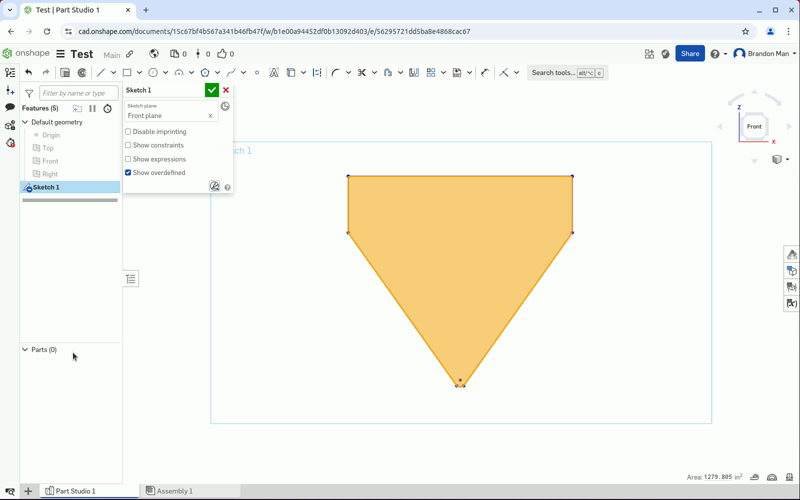
key(shift+e)
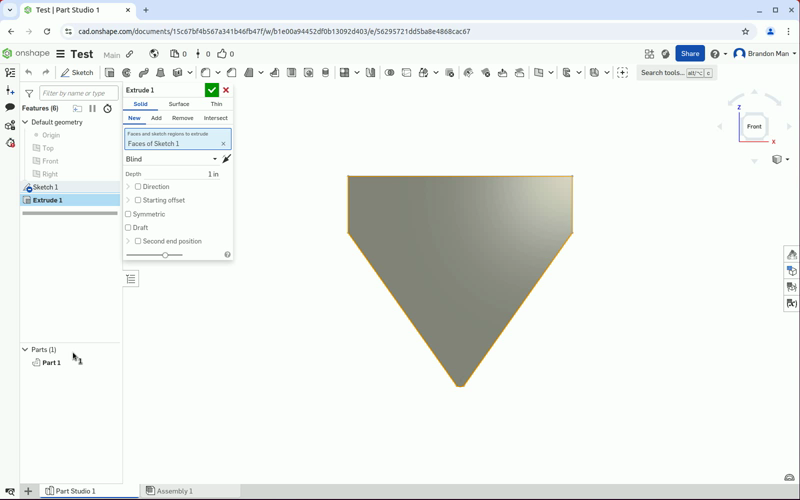
mouse_move(143, 106)
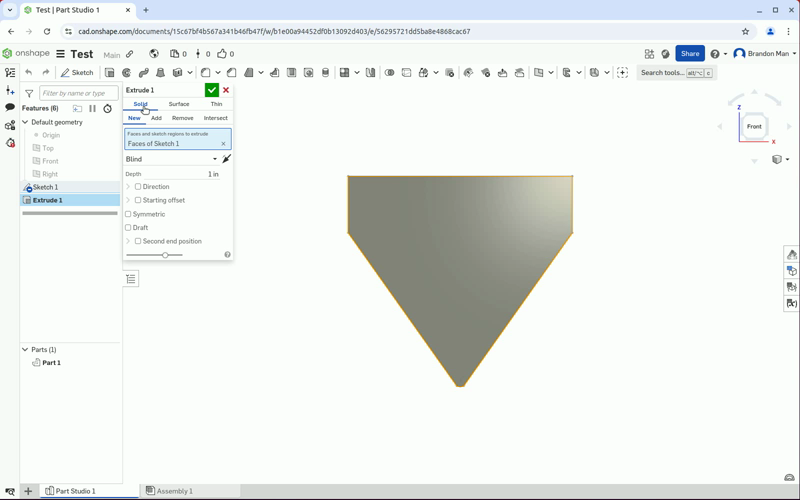
click(143, 106)
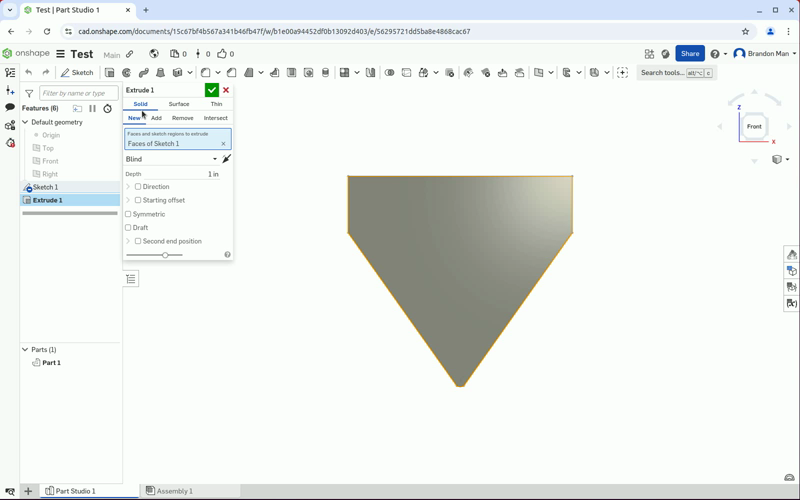
mouse_move(137, 120)
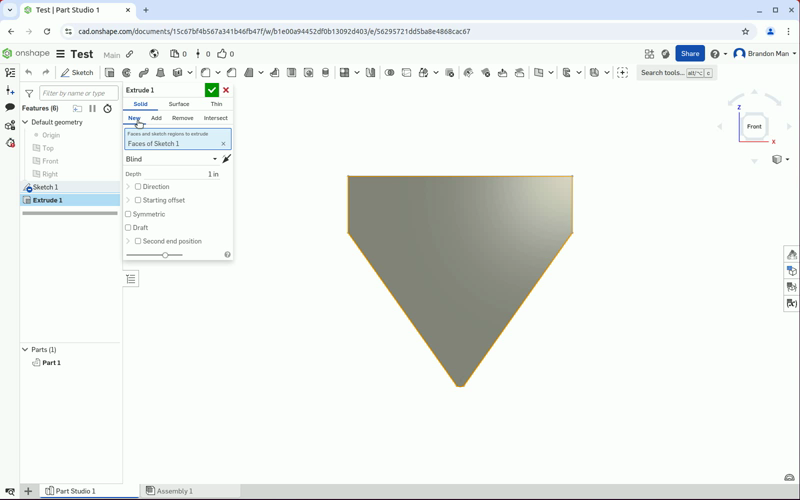
click(137, 120)
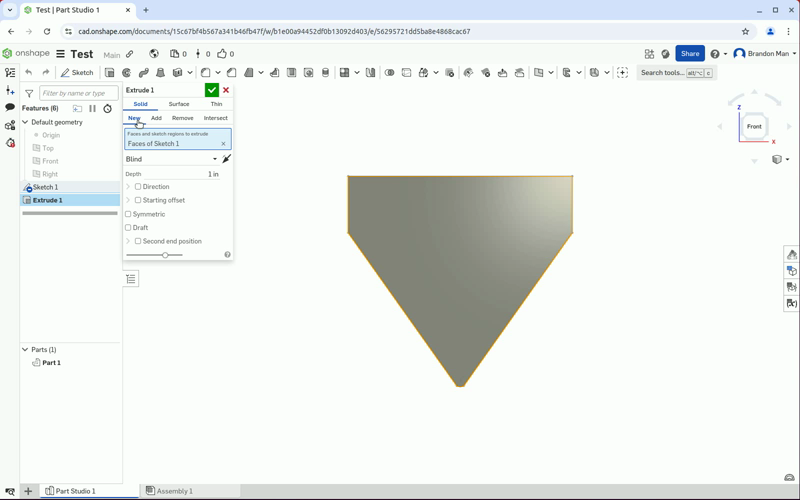
key(tab, 4)
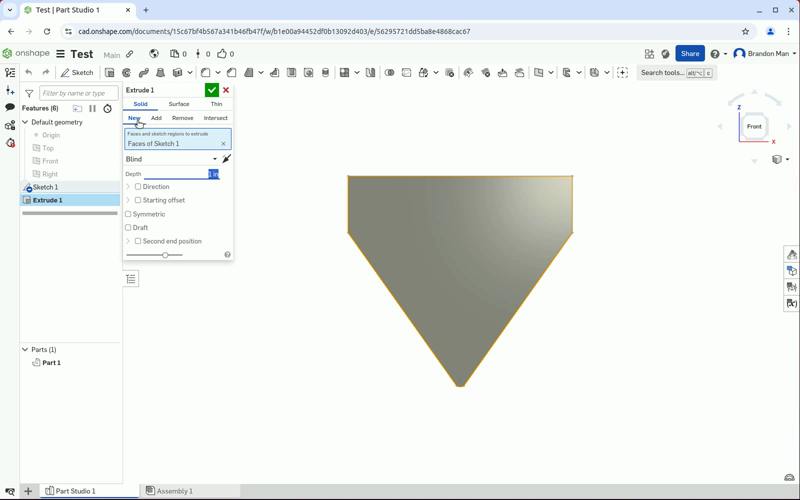
text(4.574)
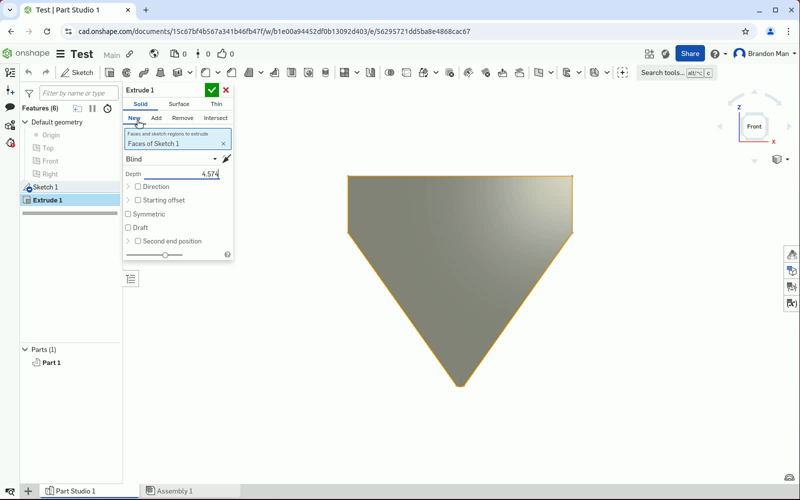
key(enter)
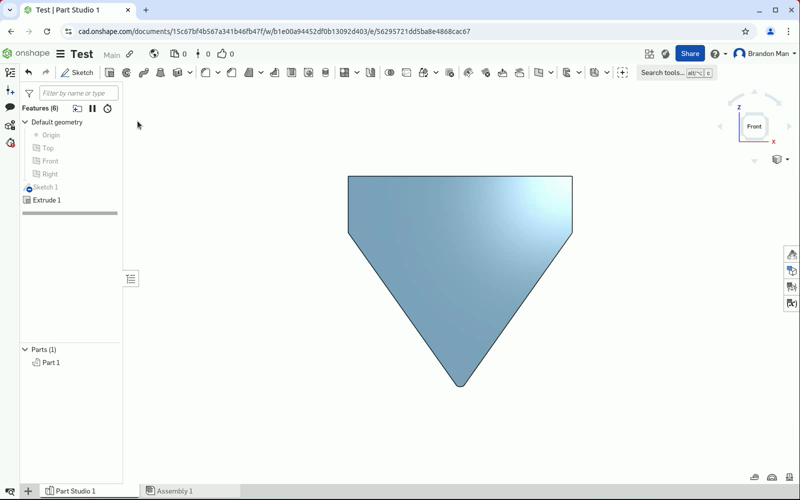
key(shift+h)
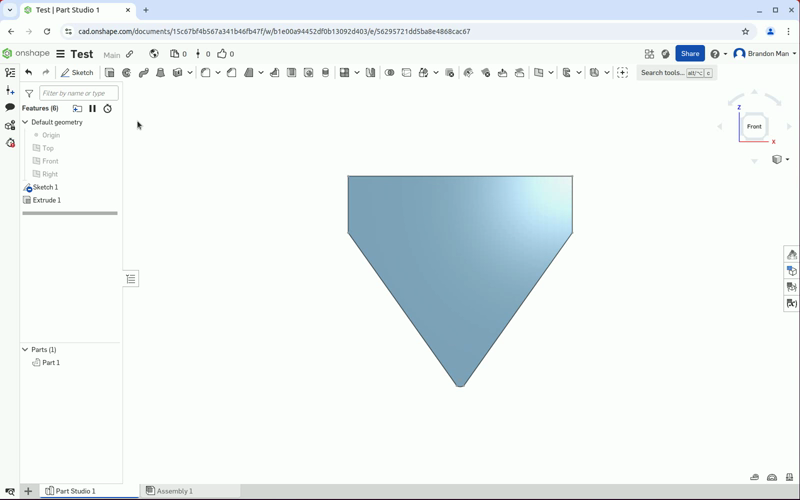
key(shift+h)
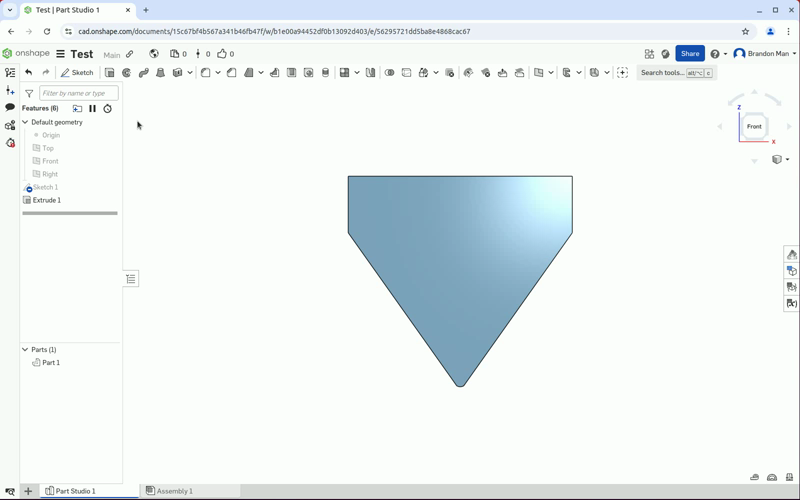
mouse_move(73, 189)
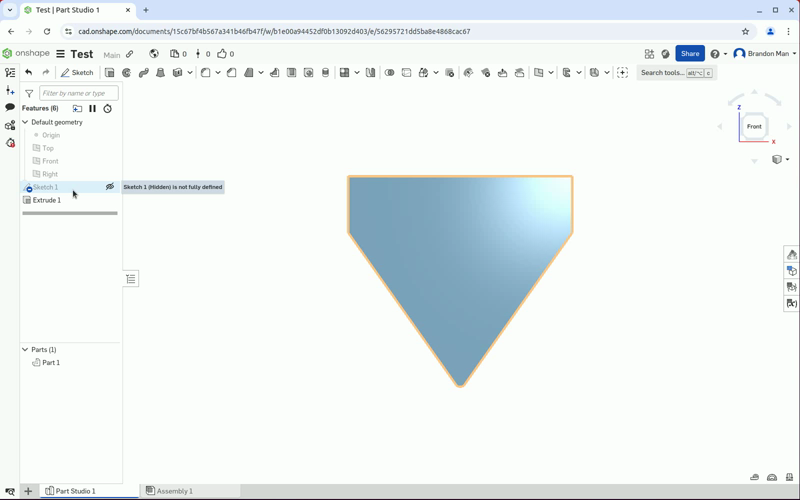
click(73, 189)
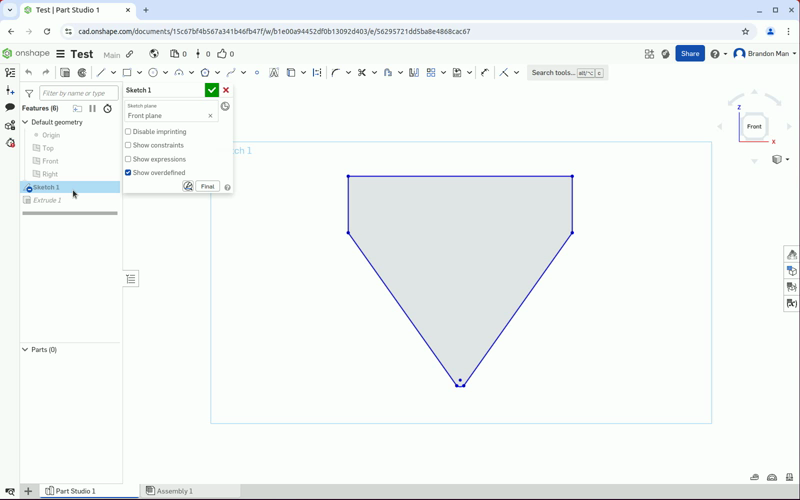
mouse_move(229, 92)
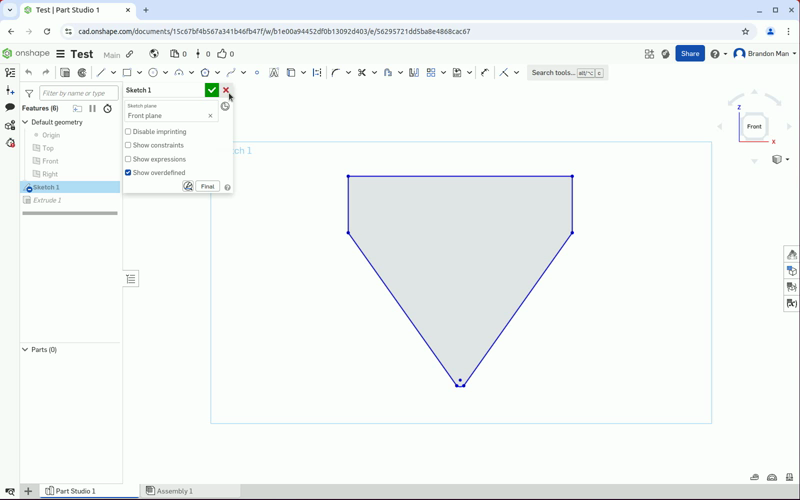
click(229, 92)
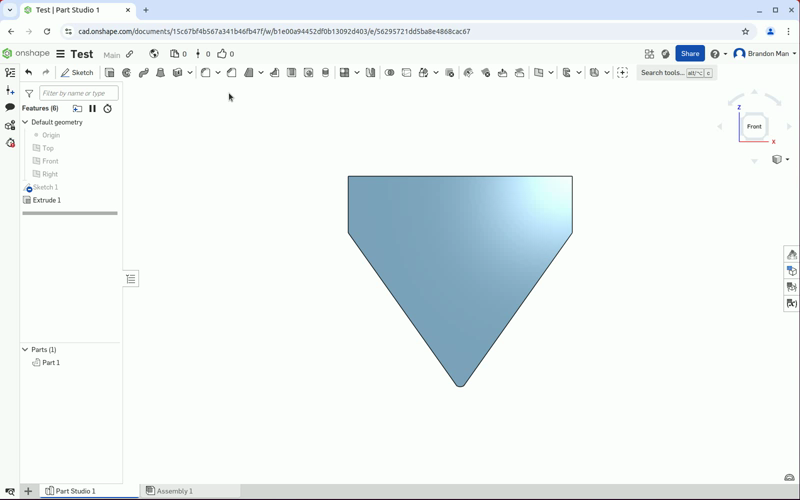
mouse_move(541, 75)
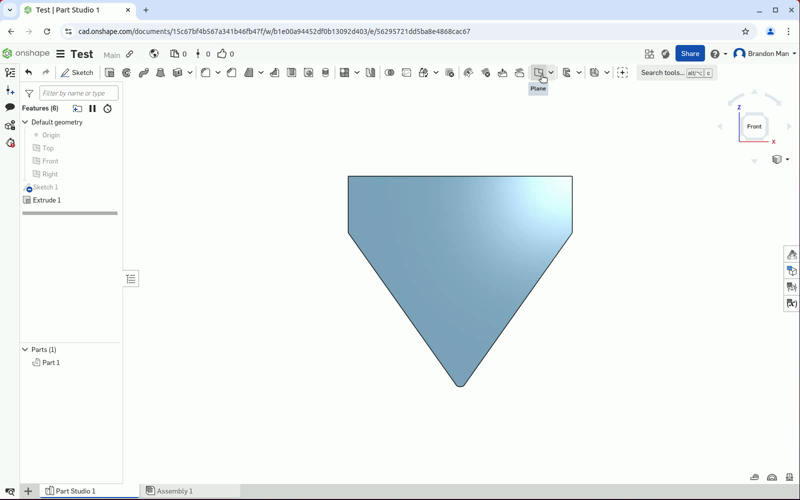
click(541, 75)
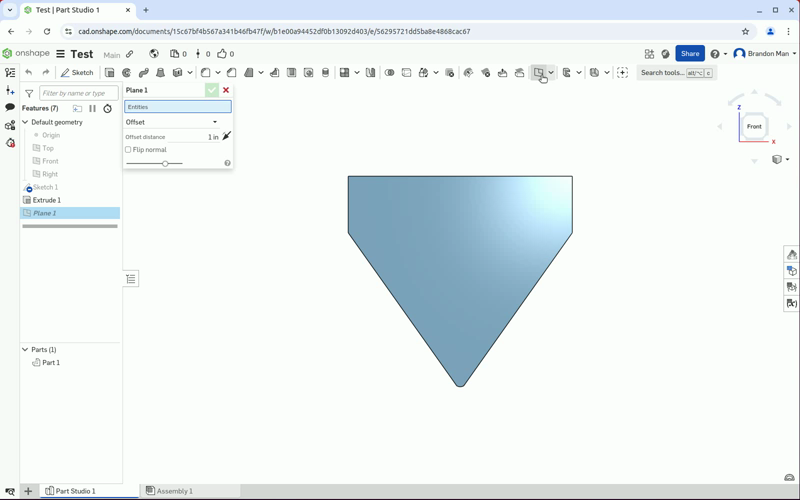
mouse_move(73, 163)
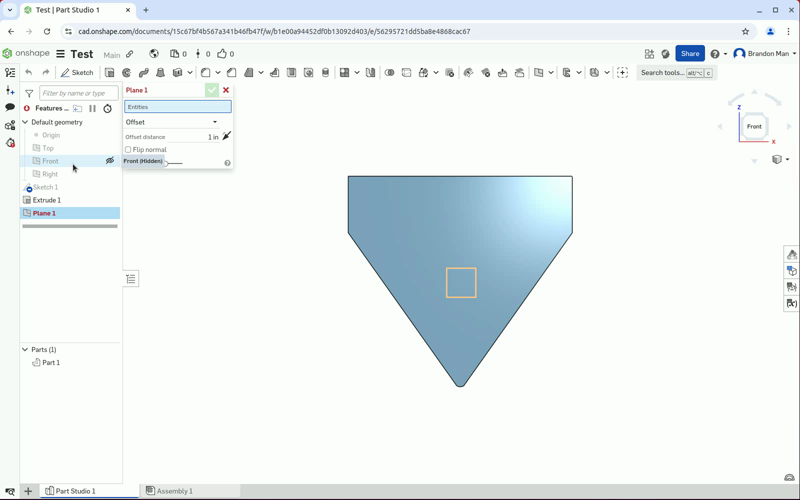
click(73, 163)
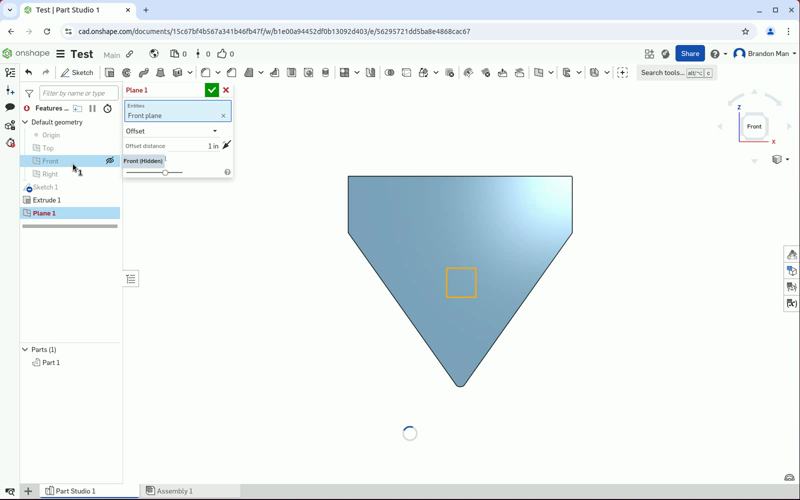
key(tab, 2)
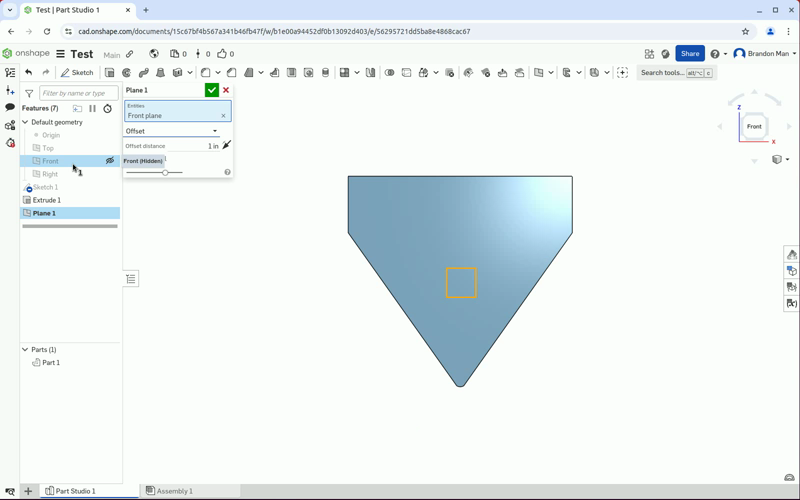
text(4.56)
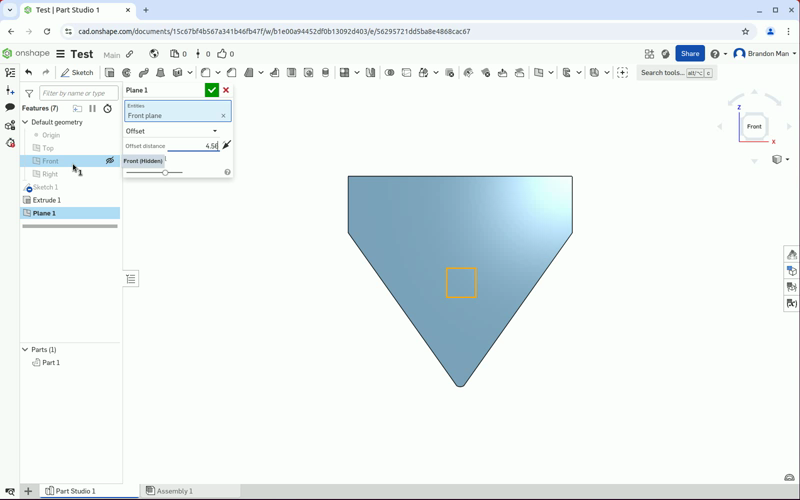
key(enter, 2)
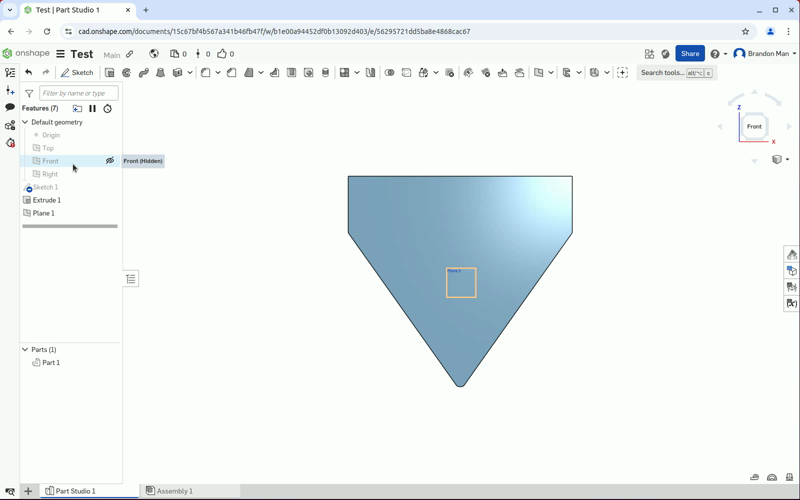
key(shift+s)
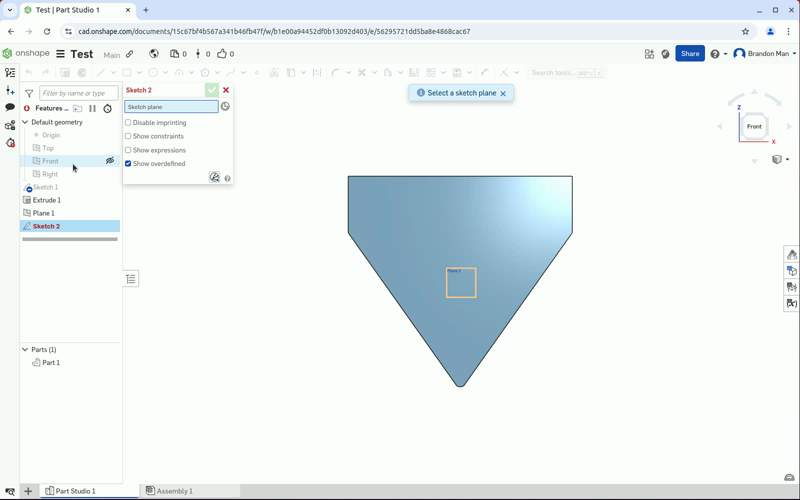
mouse_move(73, 215)
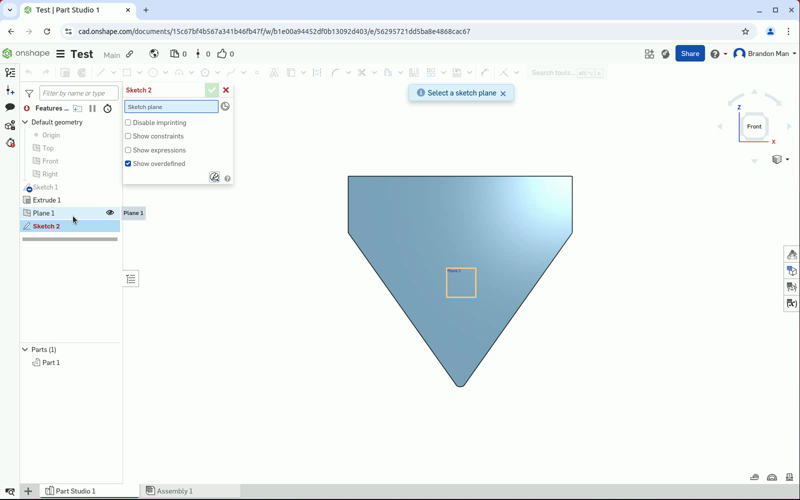
click(73, 215)
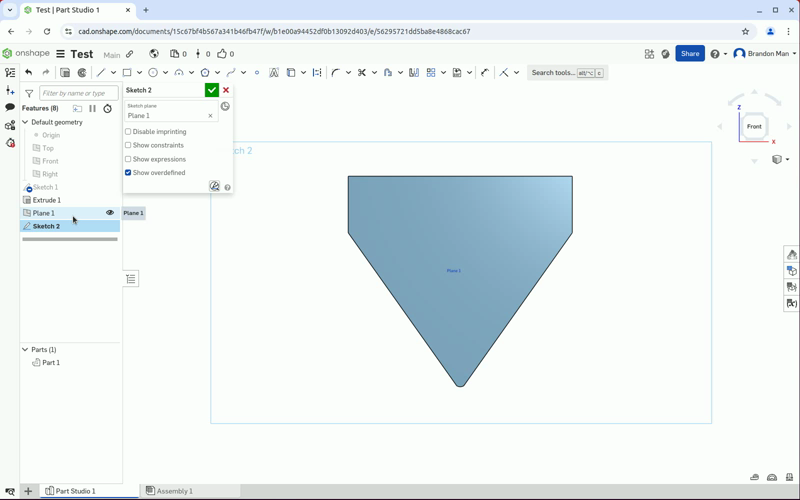
mouse_move(73, 352)
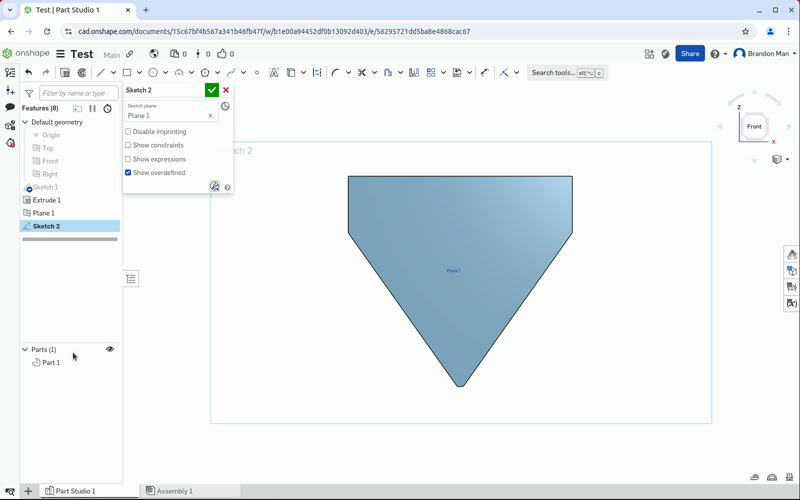
key(y)
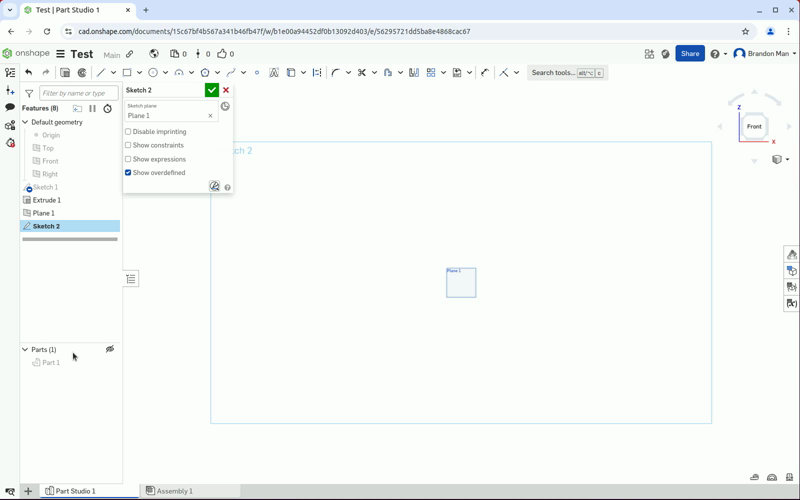
key(l)
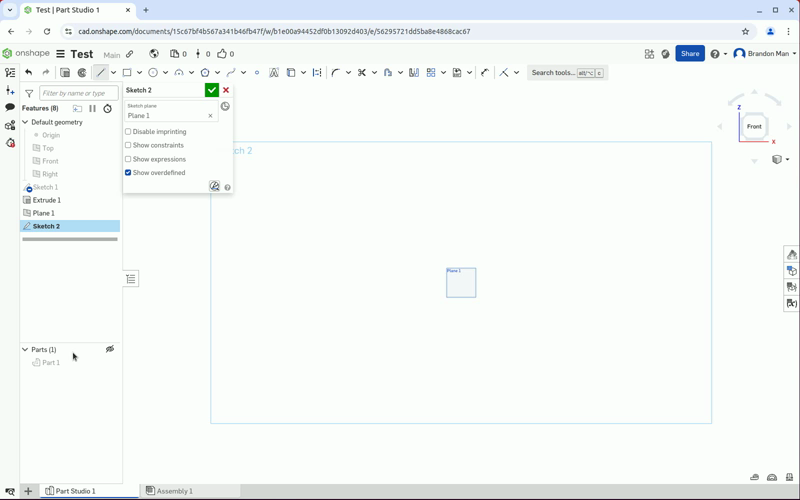
key_down(shift)
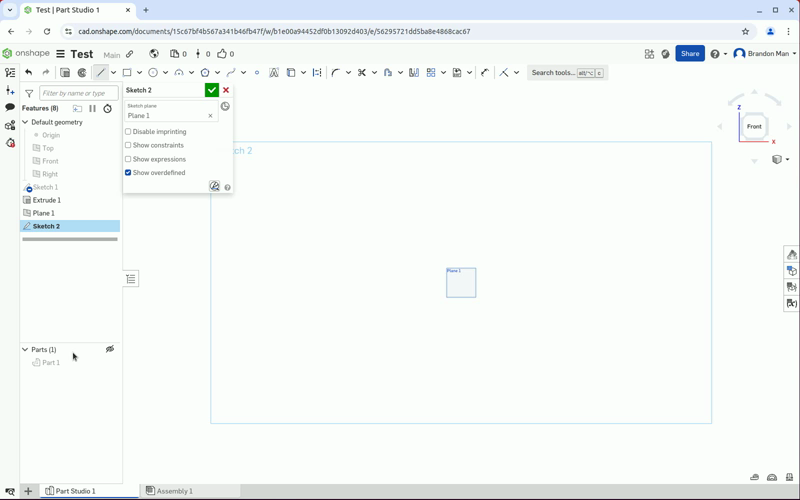
mouse_move(398, 255)
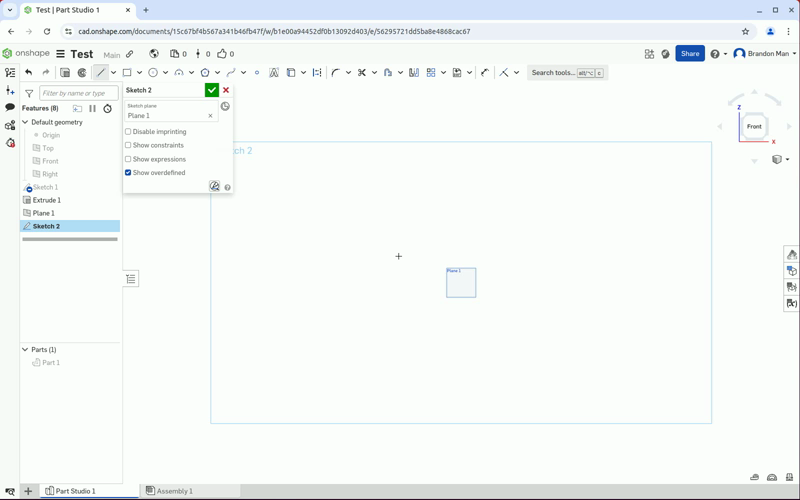
click(398, 255)
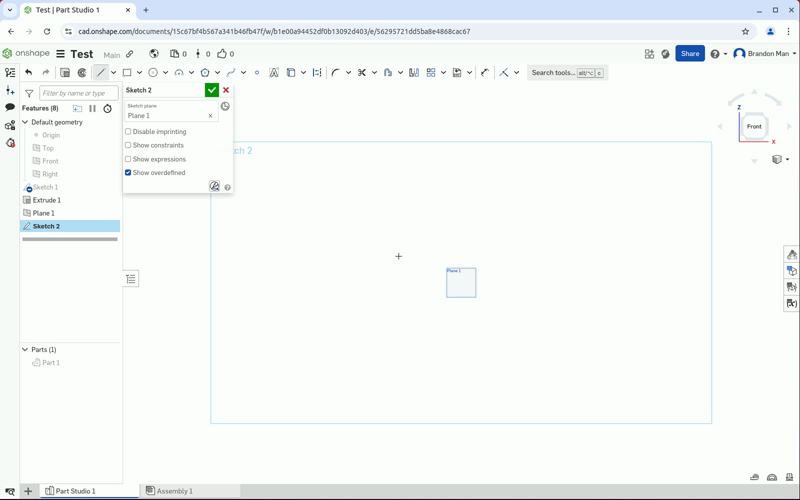
key_up(shift)
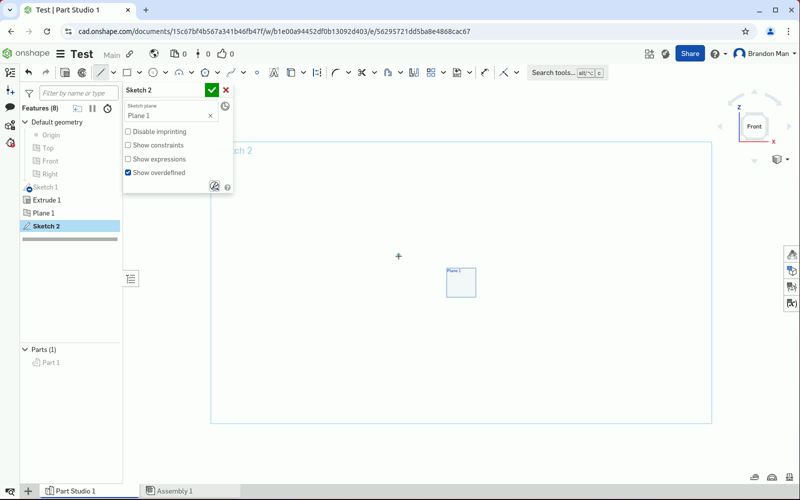
key_down(shift)
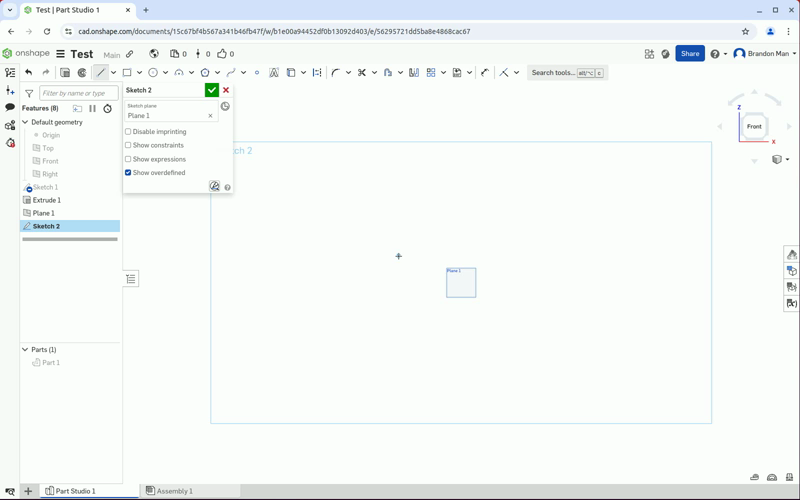
mouse_move(522, 255)
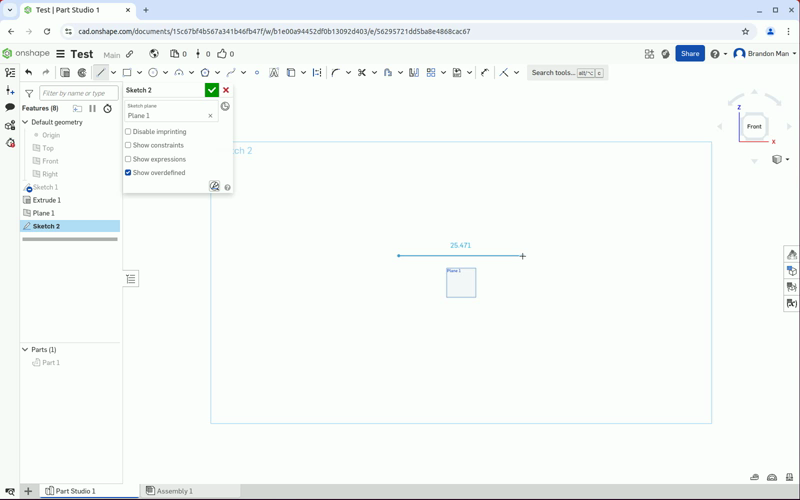
click(522, 255)
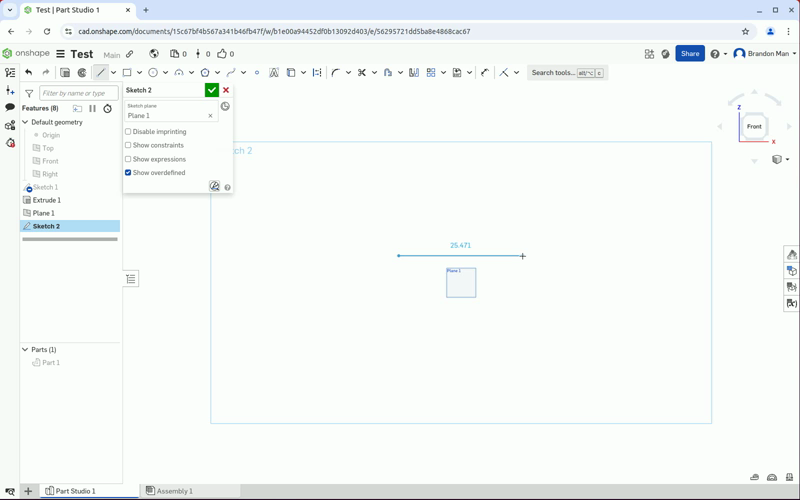
key_up(shift)
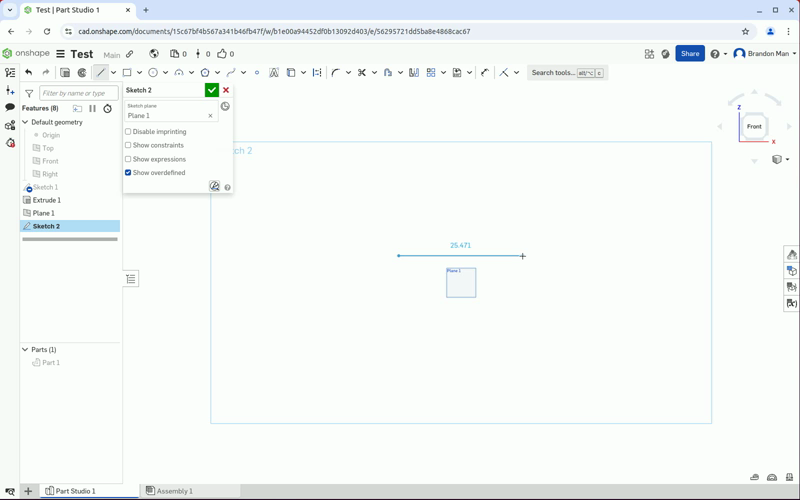
key_down(shift)
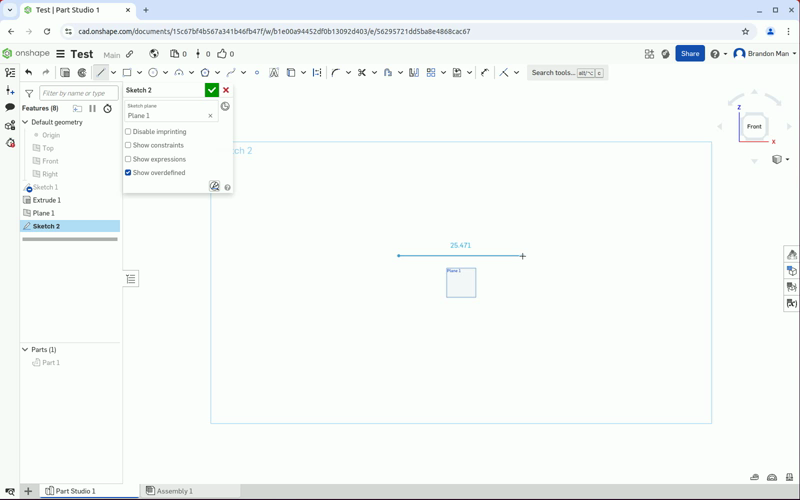
mouse_move(522, 188)
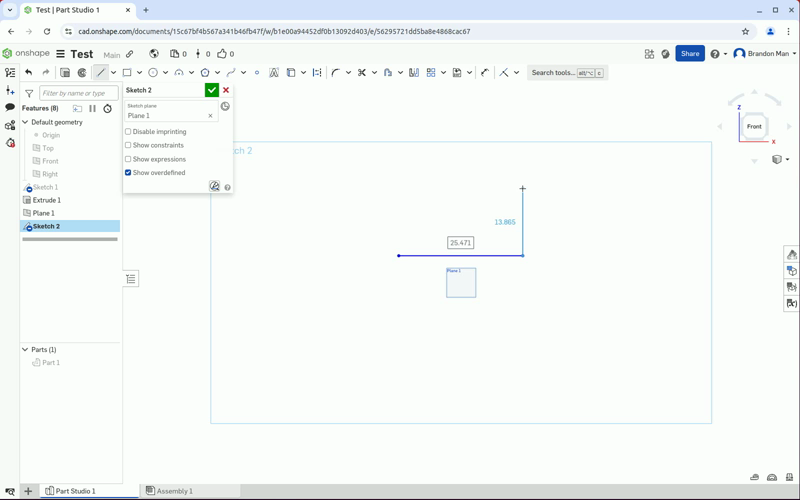
click(522, 188)
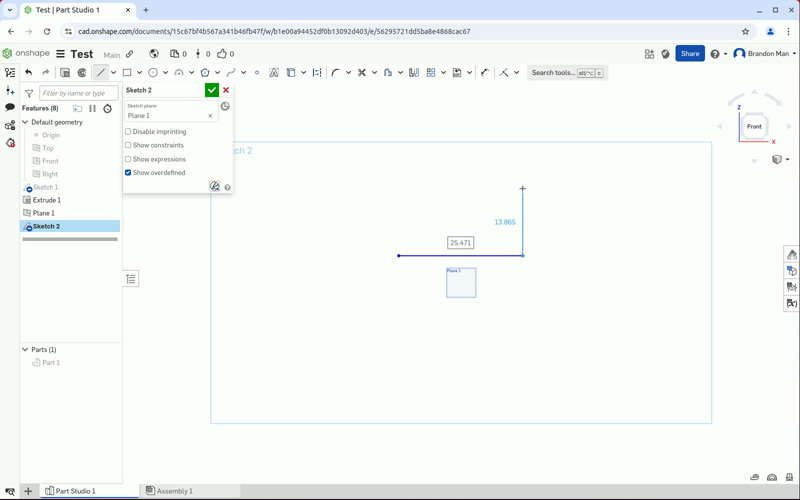
key_up(shift)
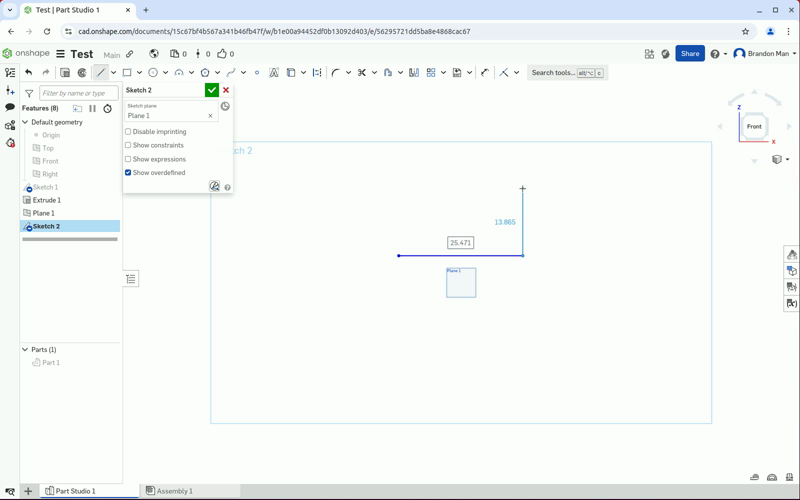
key_down(shift)
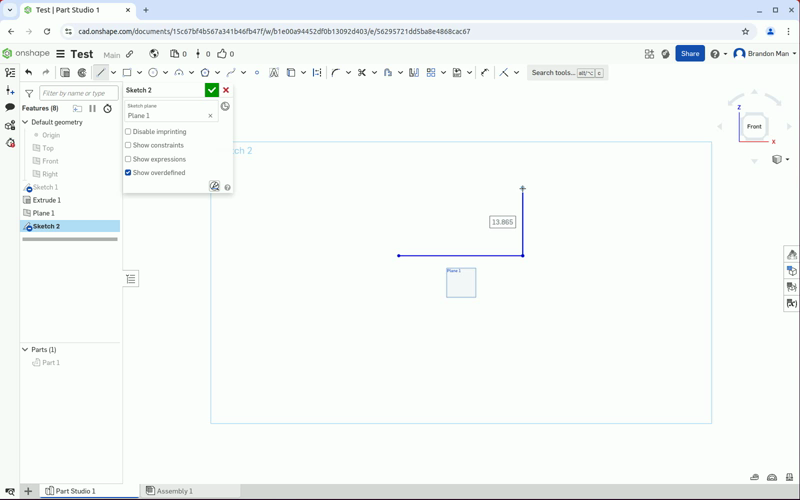
mouse_move(398, 188)
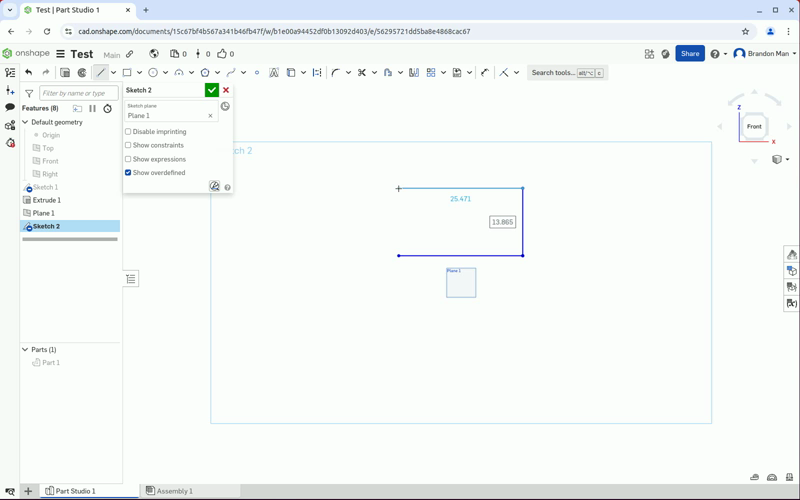
click(398, 188)
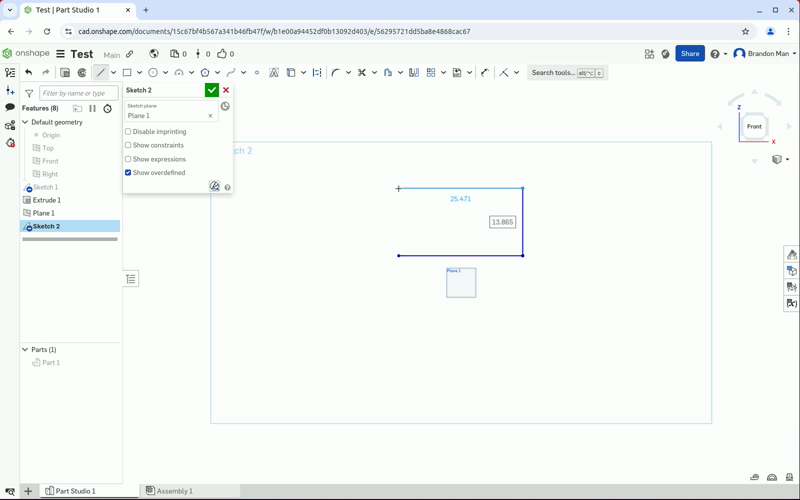
key_up(shift)
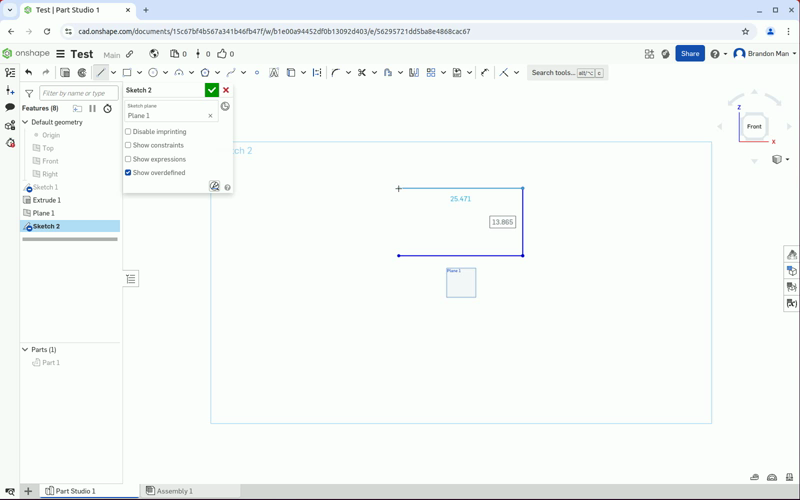
key_down(shift)
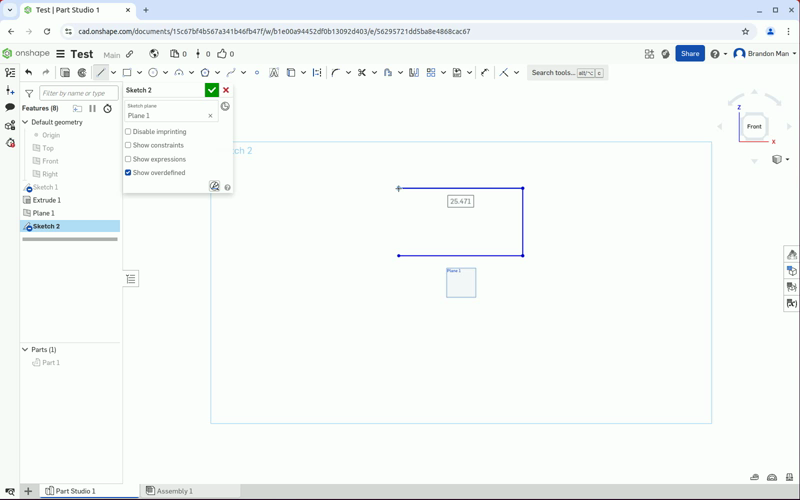
mouse_move(398, 255)
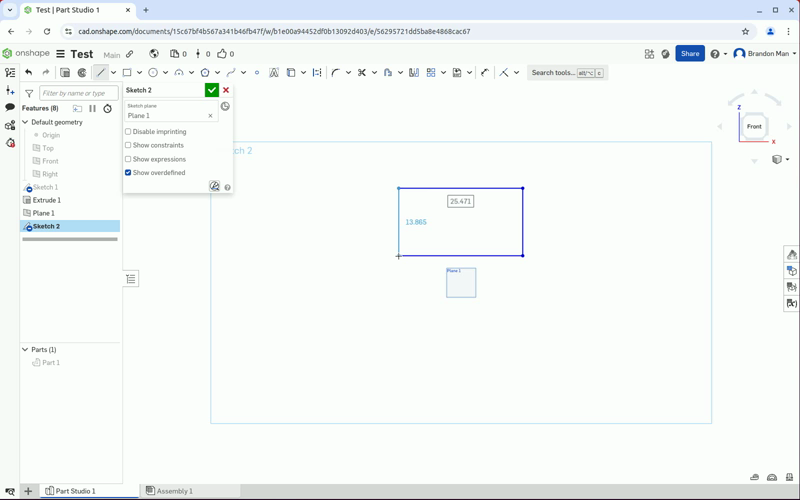
key_up(shift)
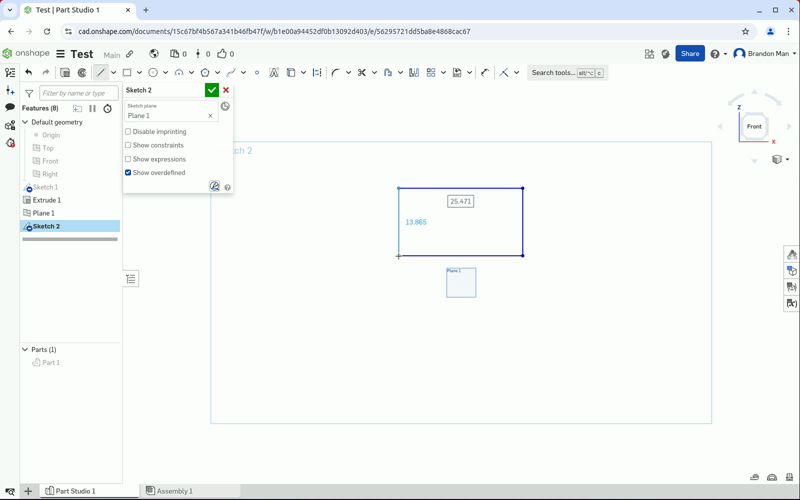
click(398, 255)
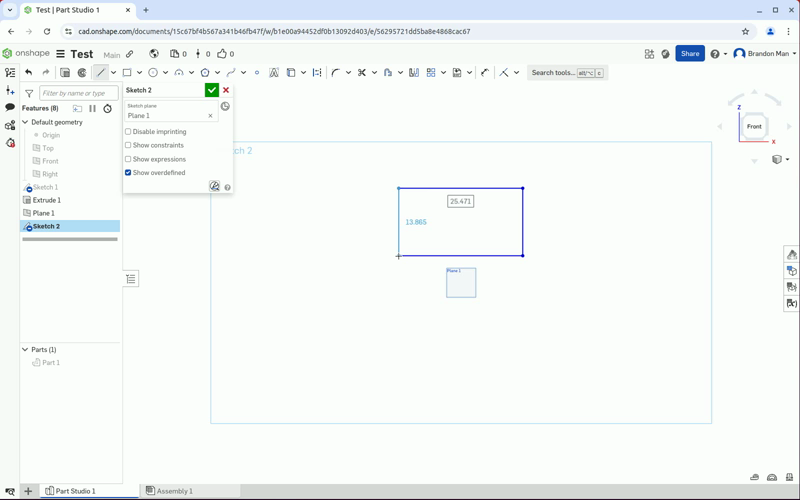
key(esc)
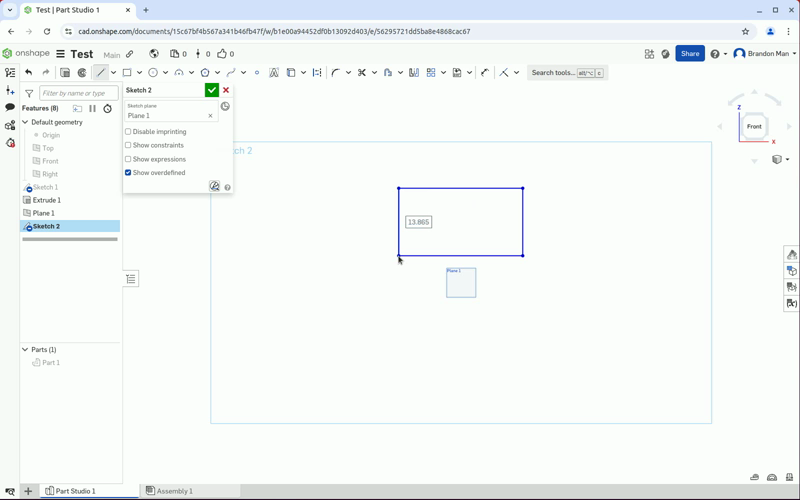
mouse_move(415, 242)
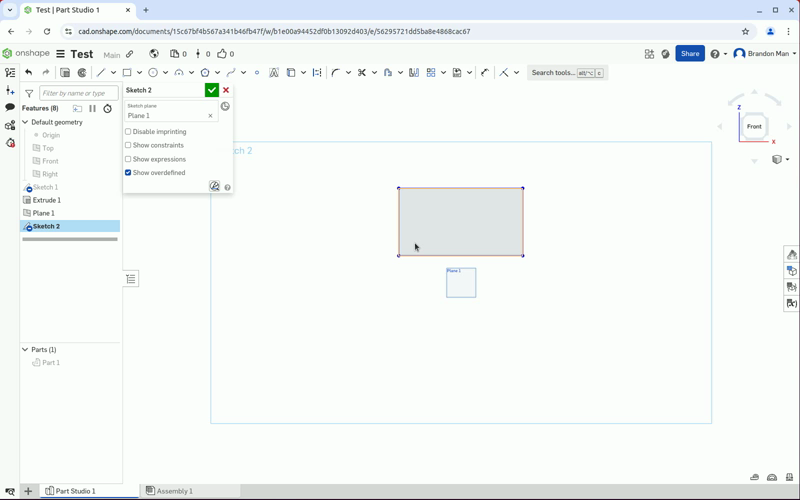
click(415, 242)
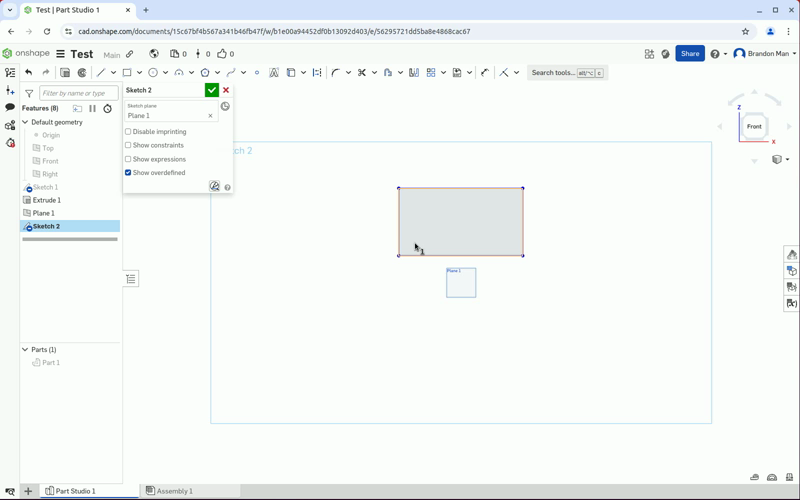
mouse_move(73, 352)
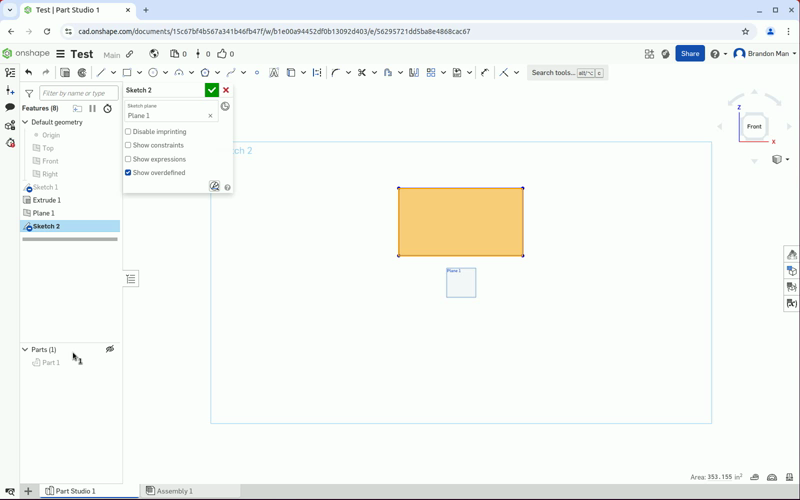
key(shift+y)
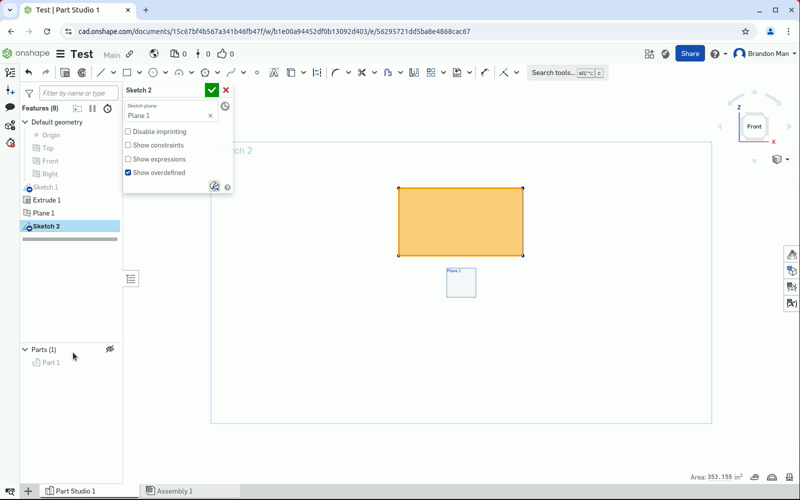
key(shift+e)
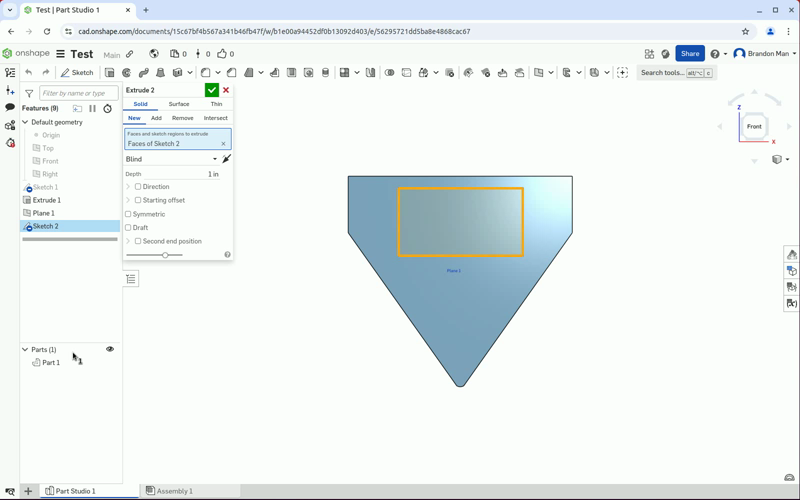
mouse_move(143, 106)
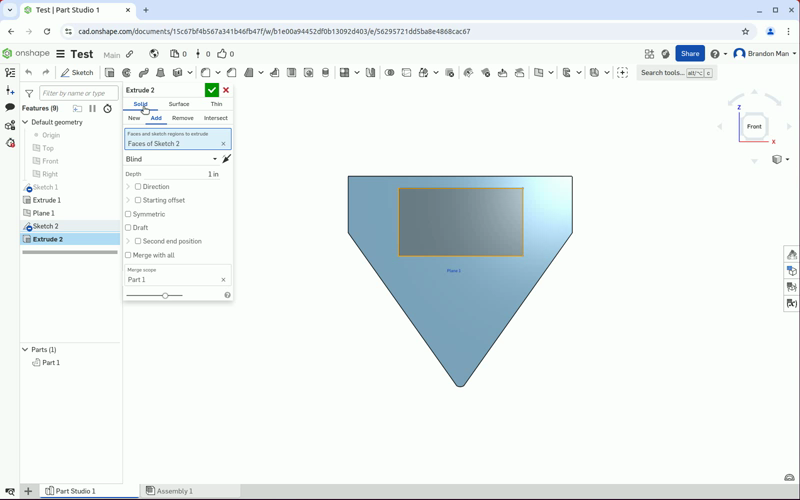
click(143, 106)
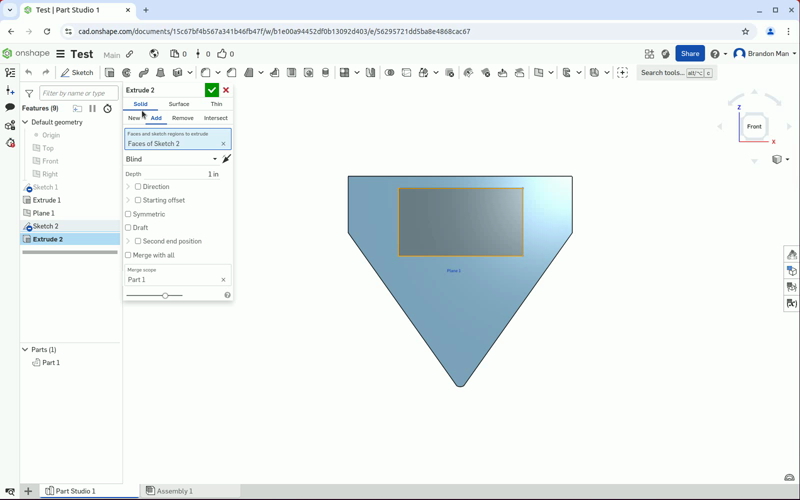
mouse_move(137, 120)
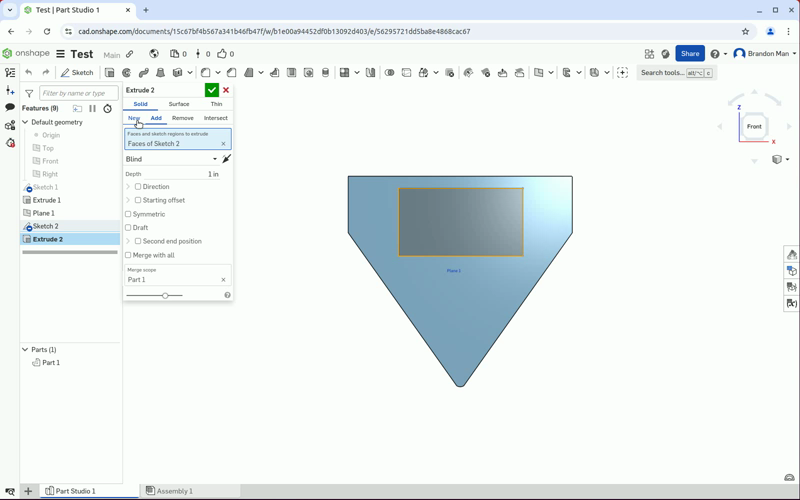
click(137, 120)
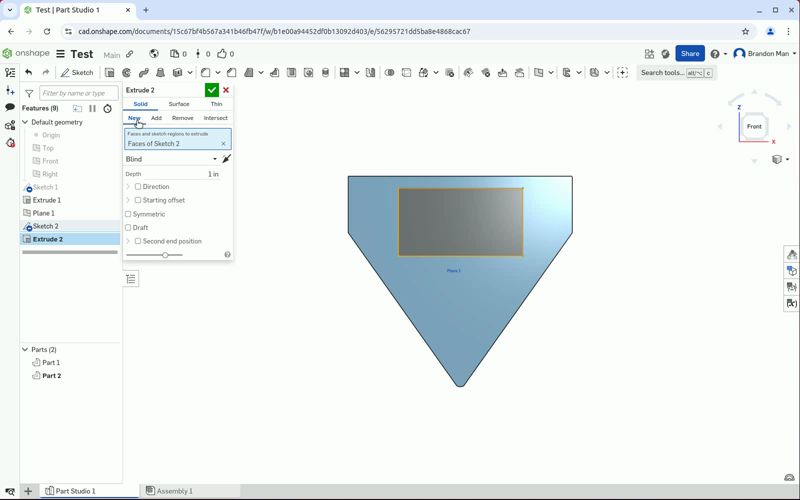
key(tab, 4)
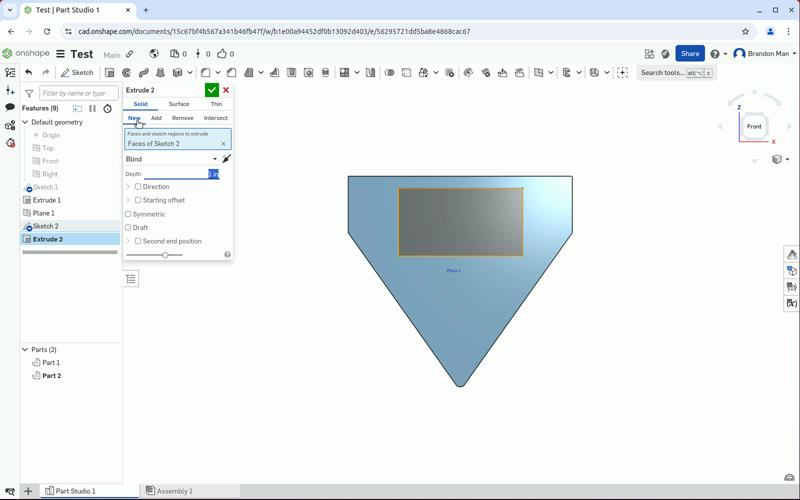
text(13.961)
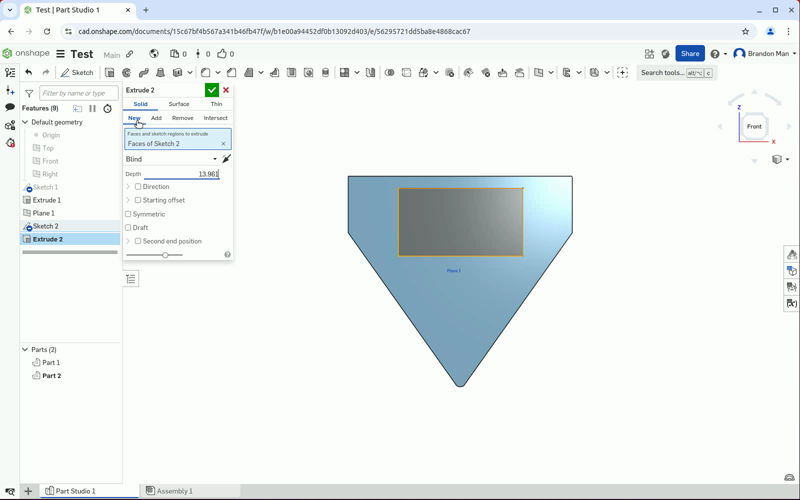
key(enter)
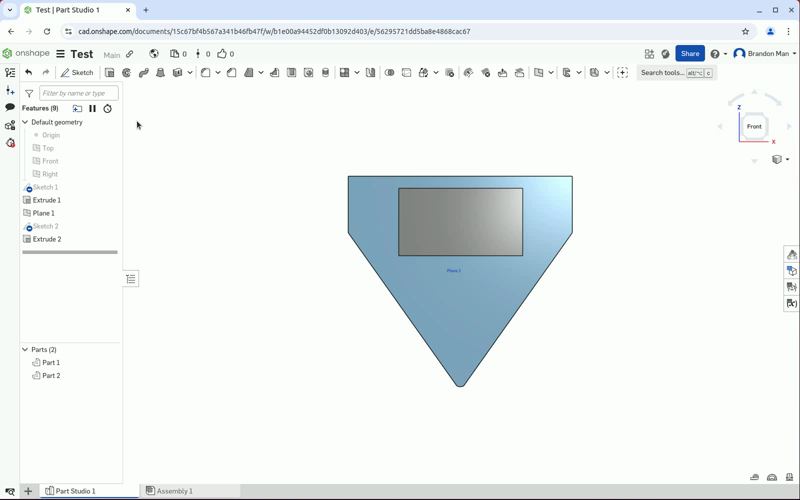
key(shift+h)
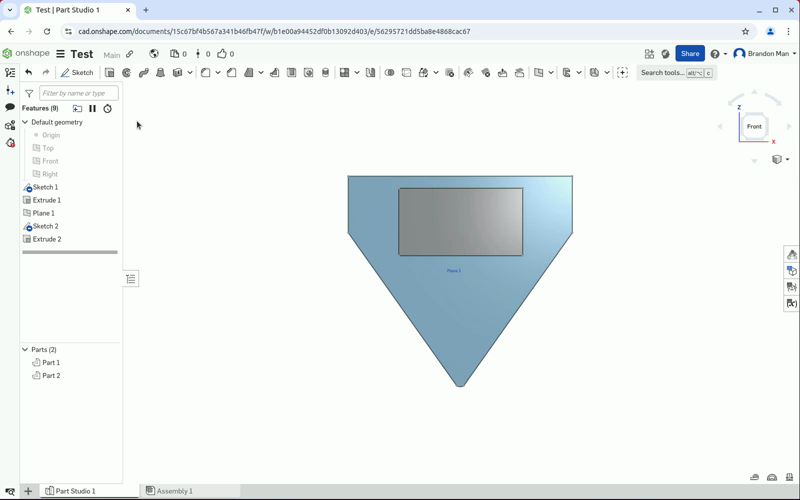
key(shift+h)
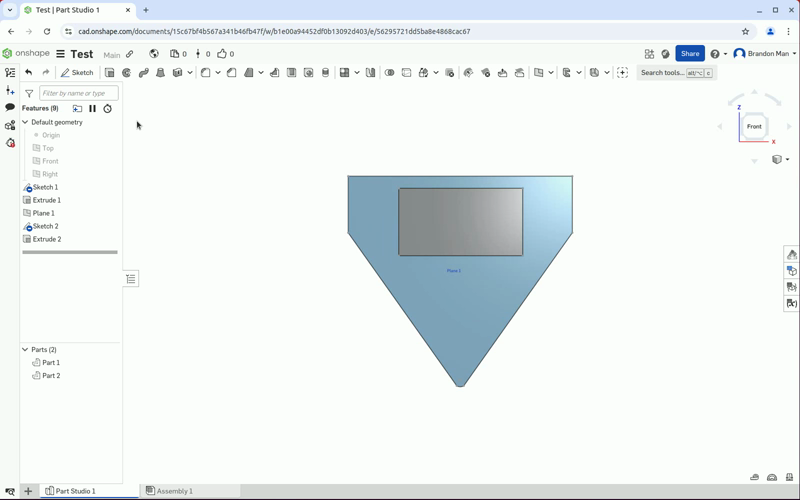
key(shift+7)
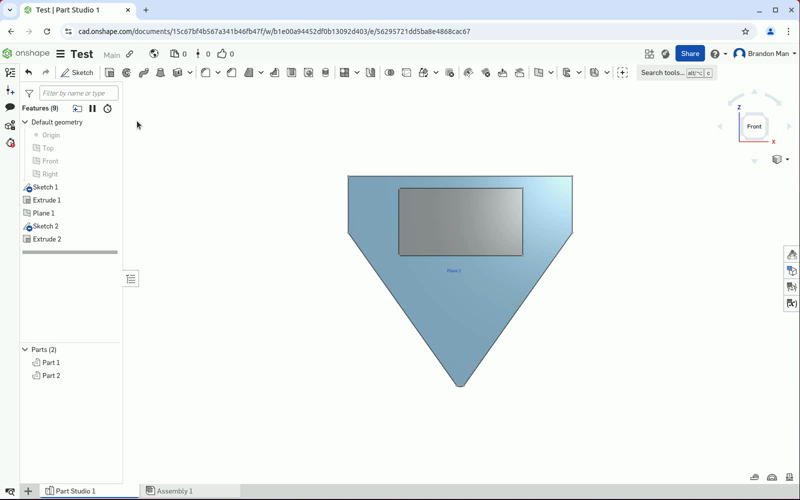
key(left, 2)
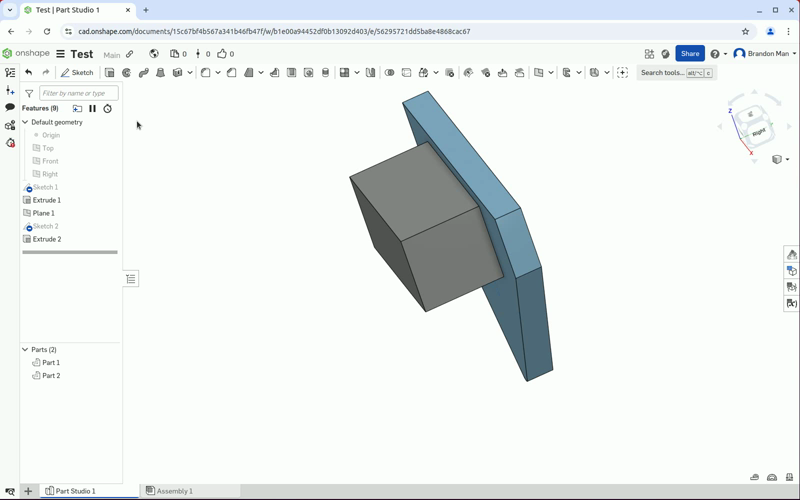
key(down, 2)
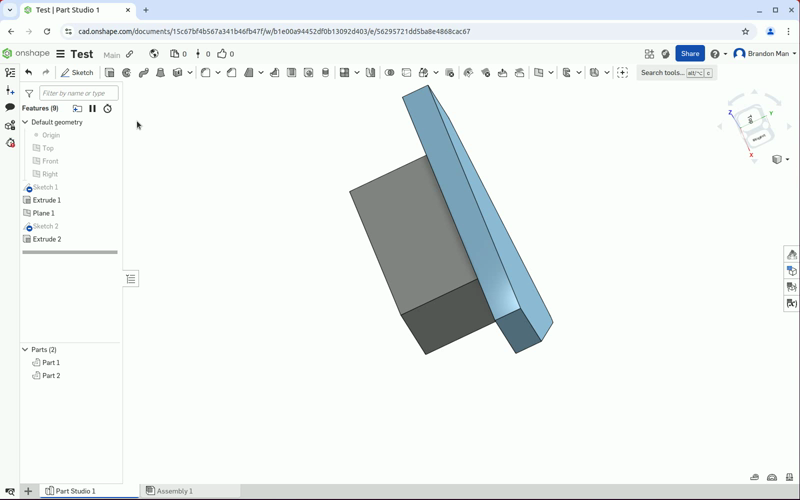
key(up, 2)
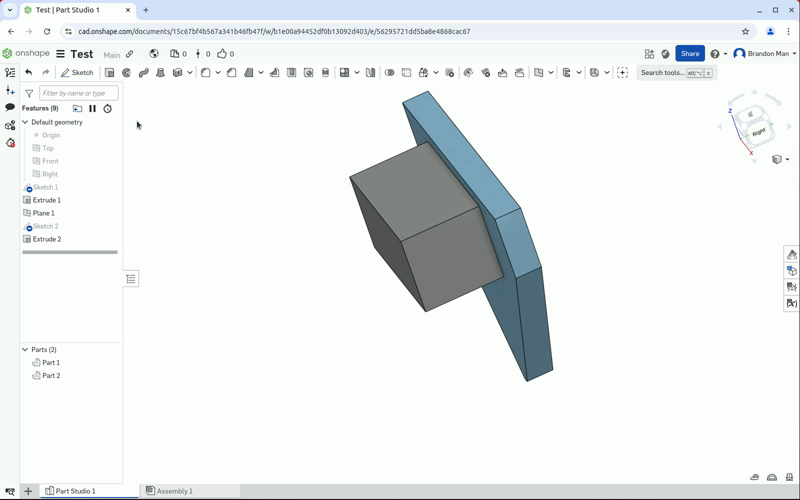
key(right, 2)
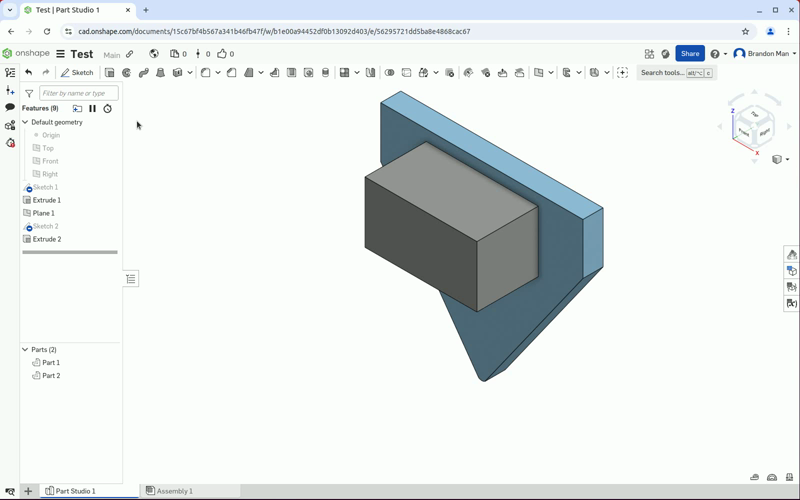
mouse_move(73, 189)
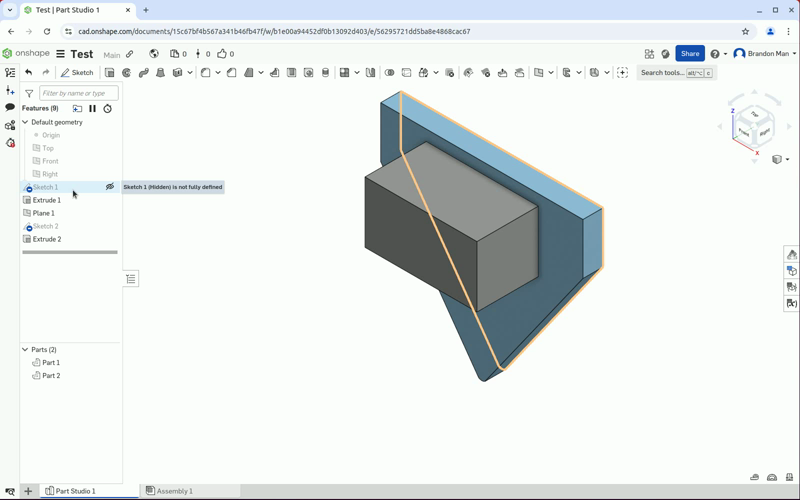
click(73, 189)